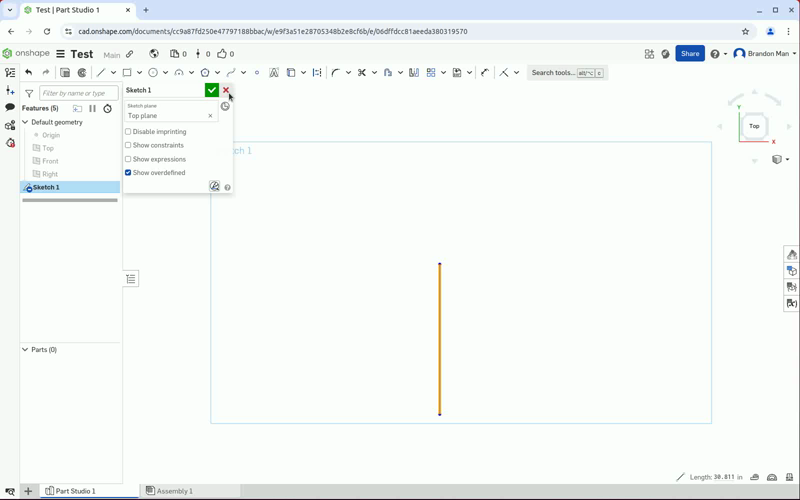
key(shift+h)
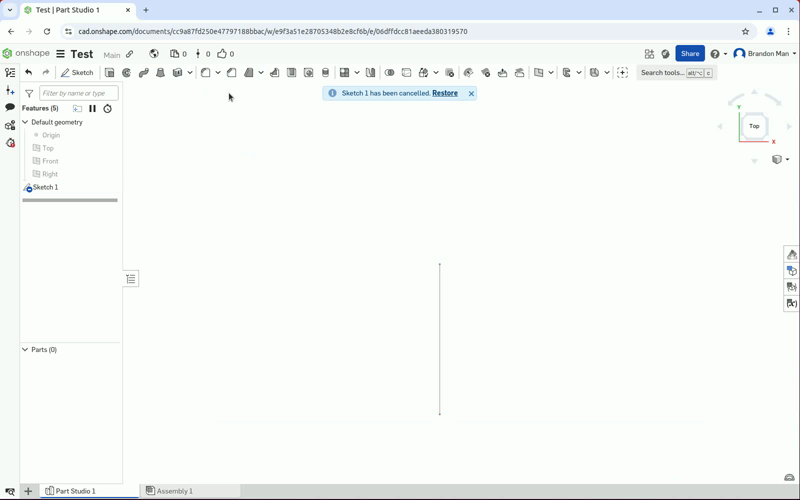
key(shift+s)
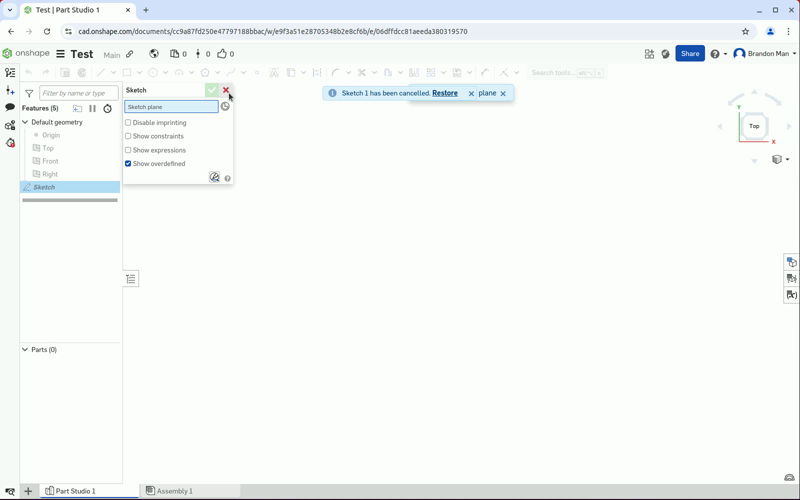
mouse_move(73, 150)
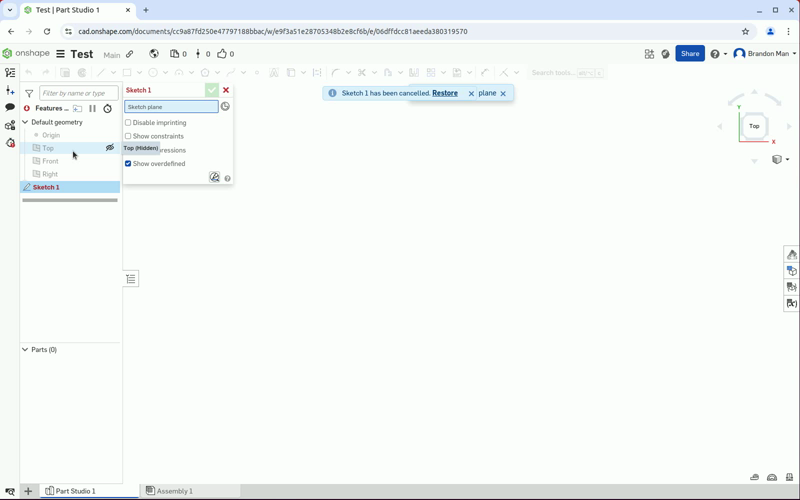
click(73, 150)
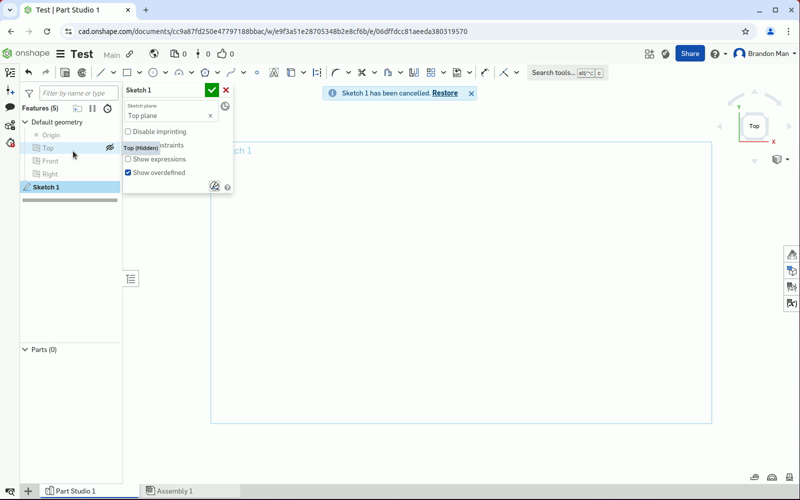
mouse_move(73, 352)
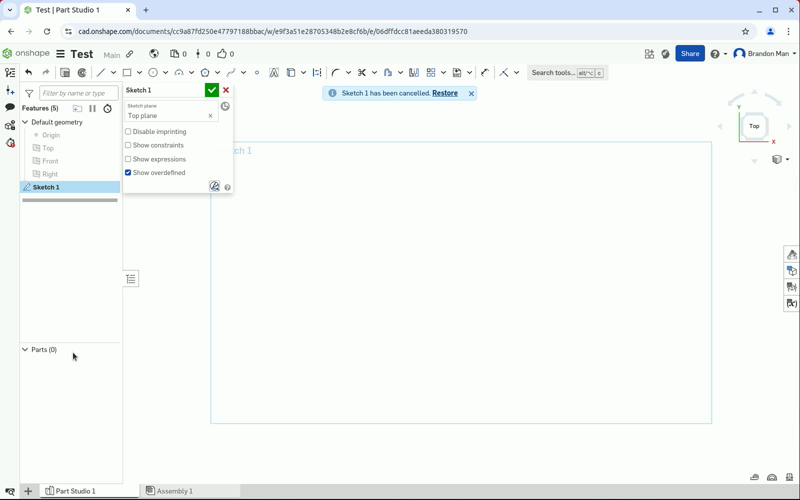
key(y)
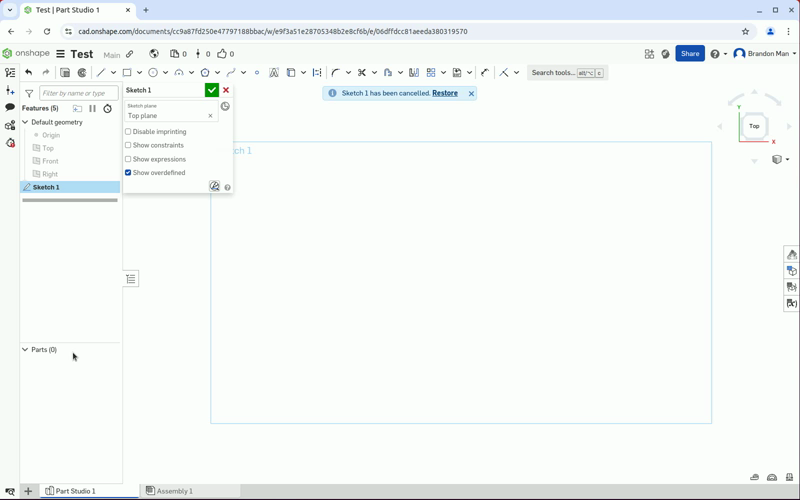
key(l)
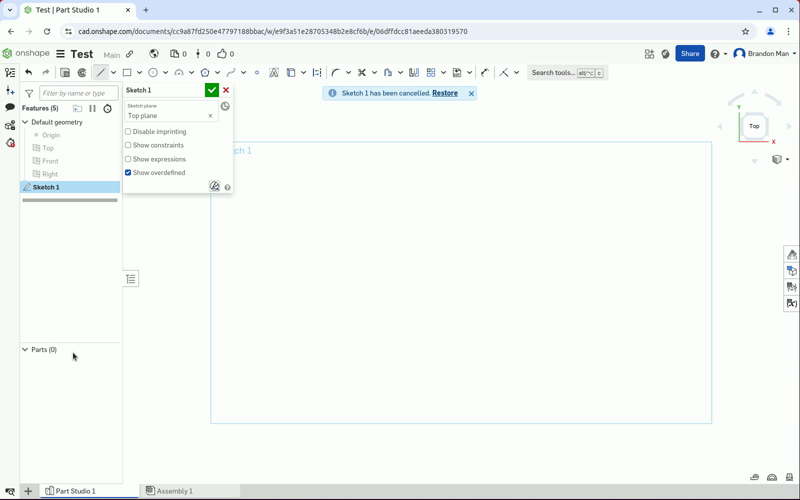
key_down(shift)
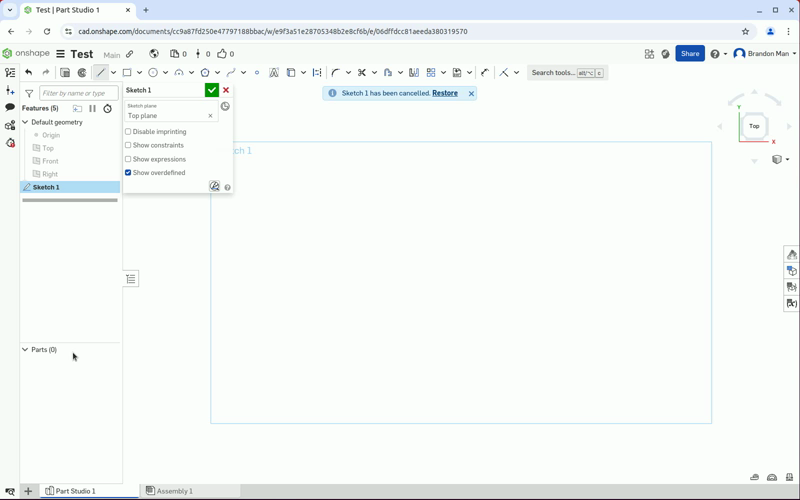
mouse_move(460, 282)
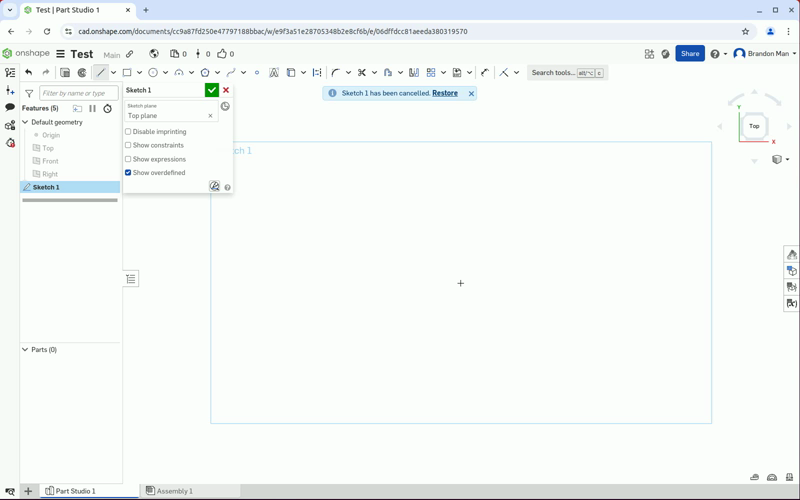
click(460, 282)
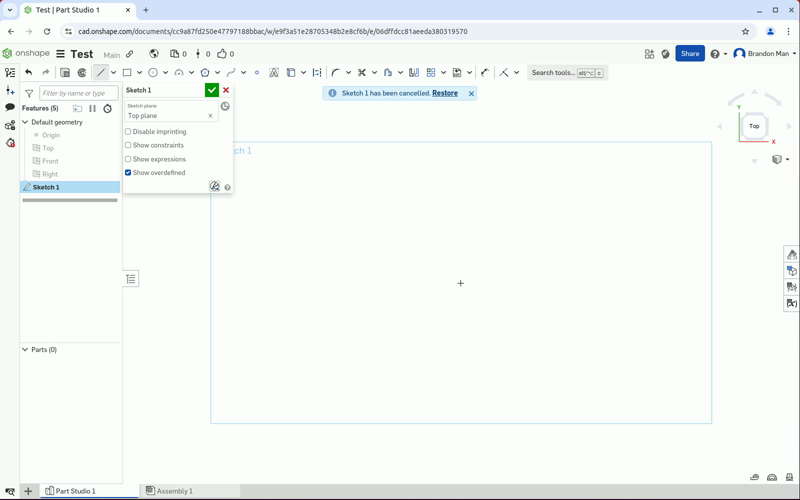
key_up(shift)
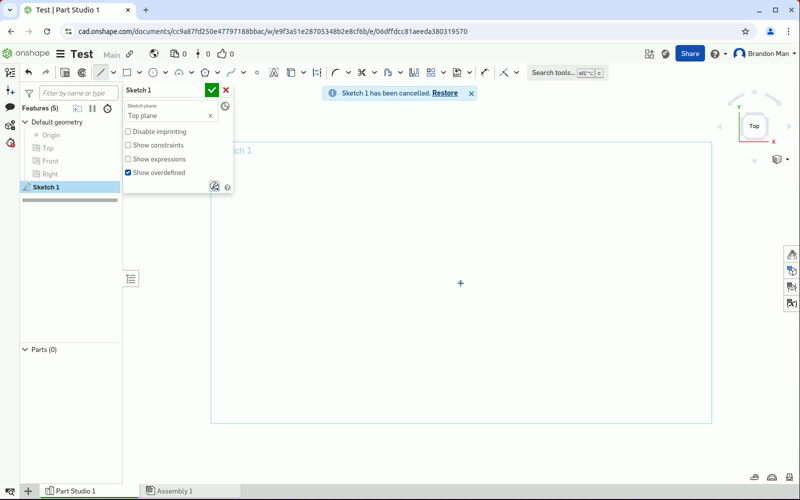
key_down(shift)
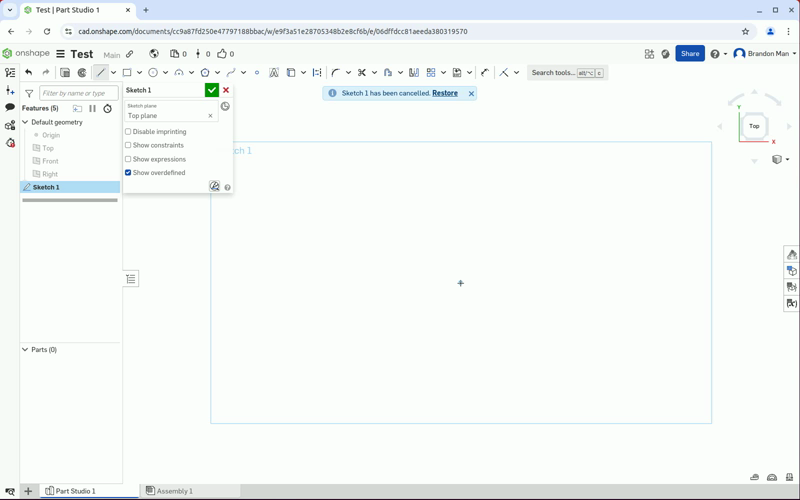
mouse_move(573, 282)
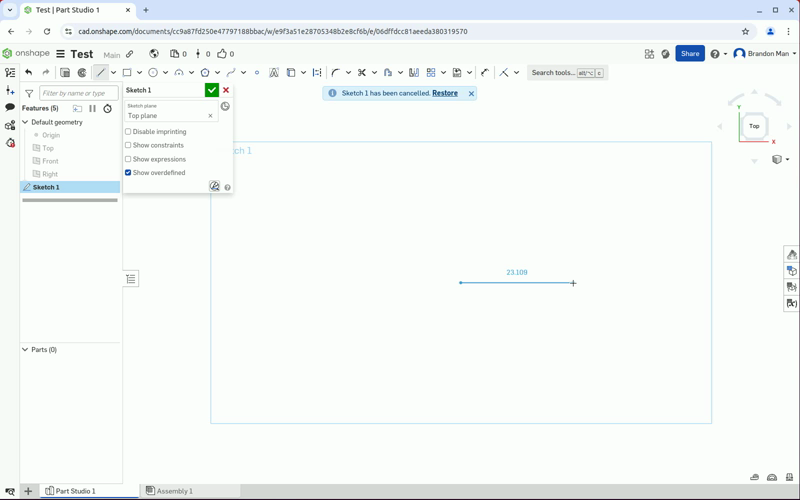
click(573, 282)
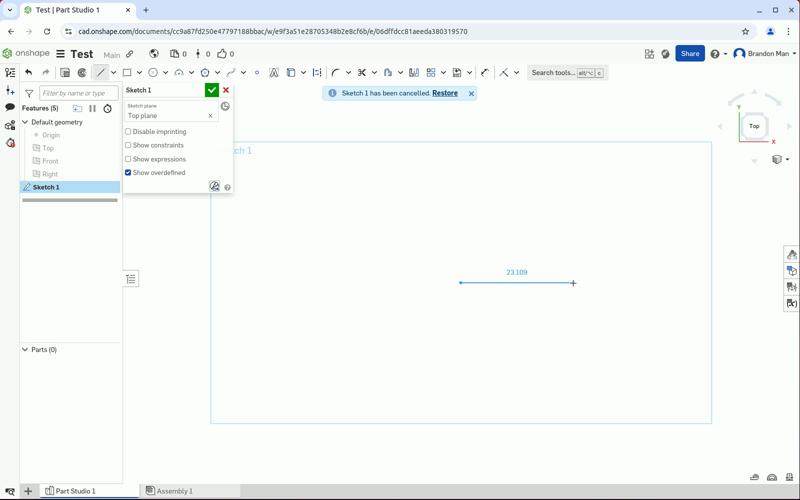
key_up(shift)
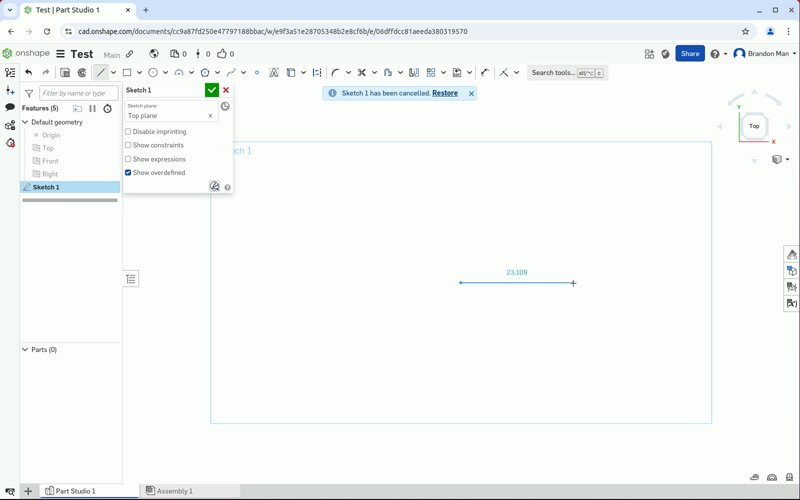
key_down(shift)
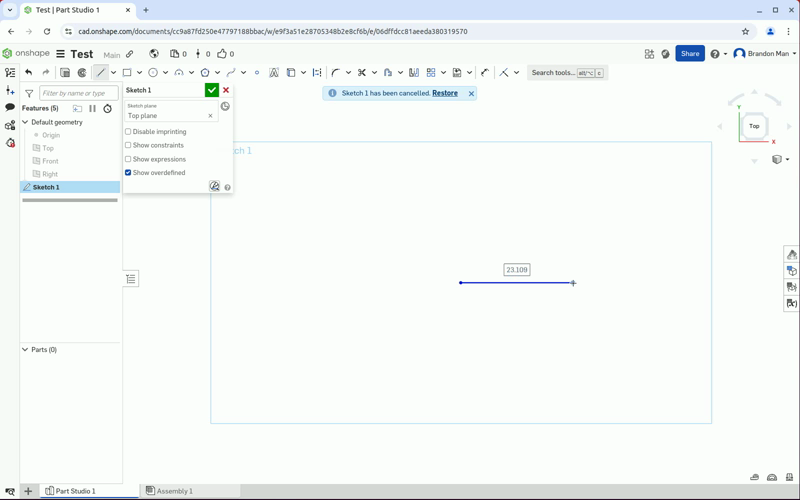
mouse_move(589, 282)
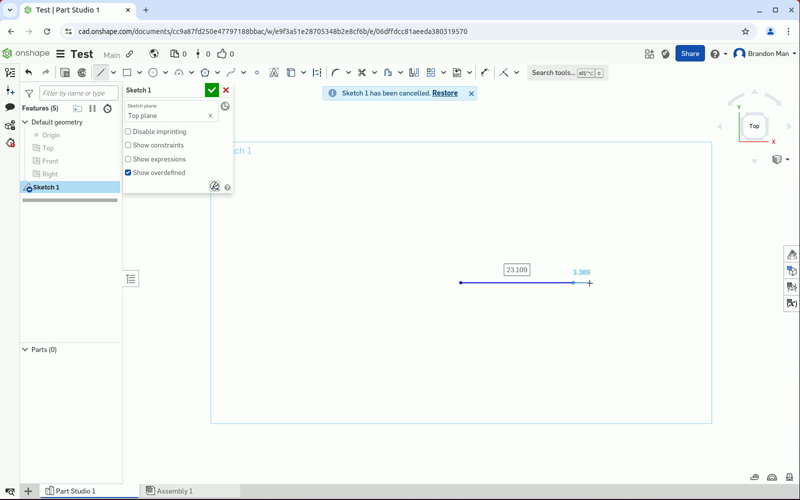
mouse_move(573, 231)
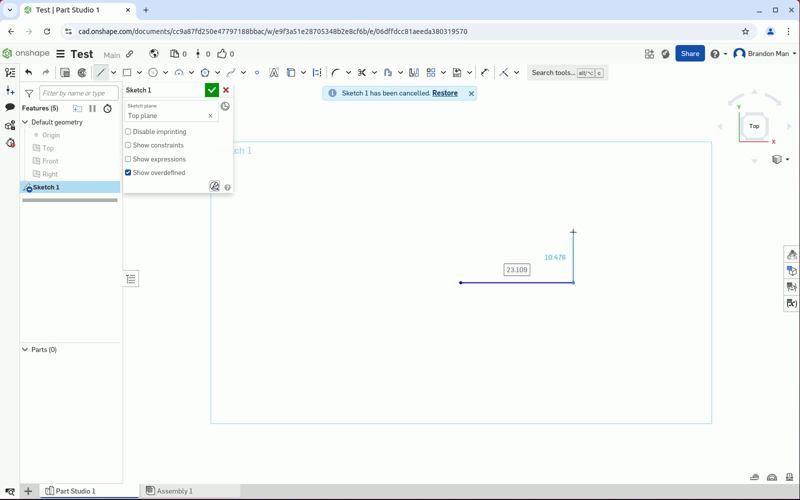
click(573, 231)
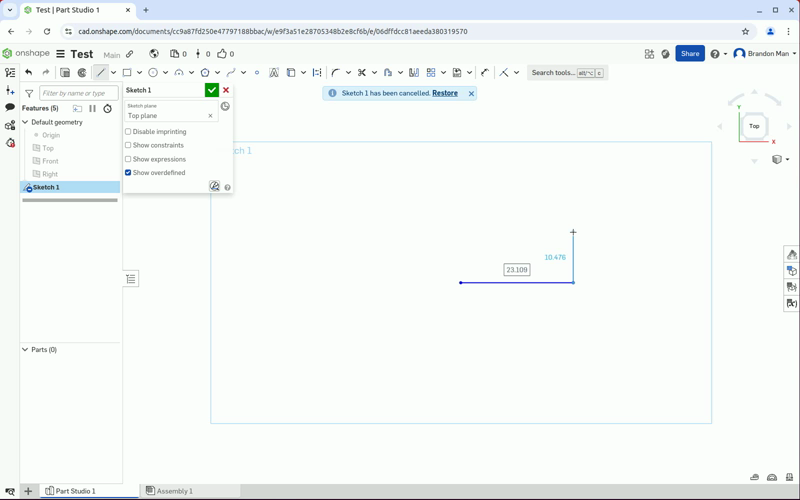
key_up(shift)
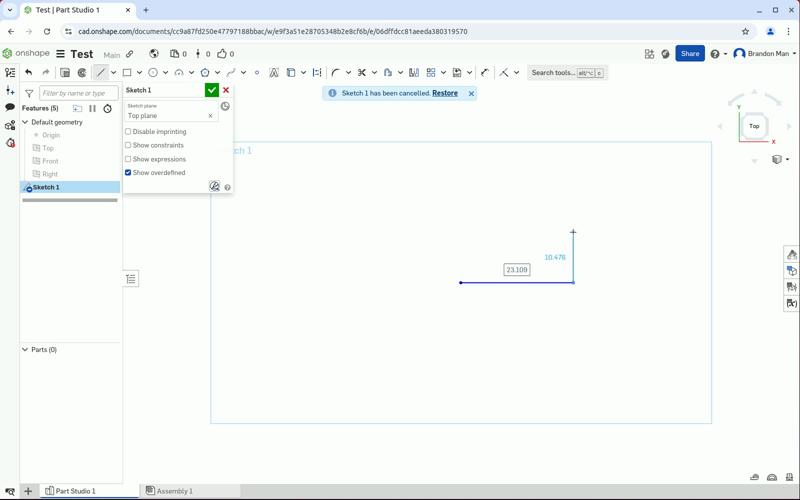
key_down(shift)
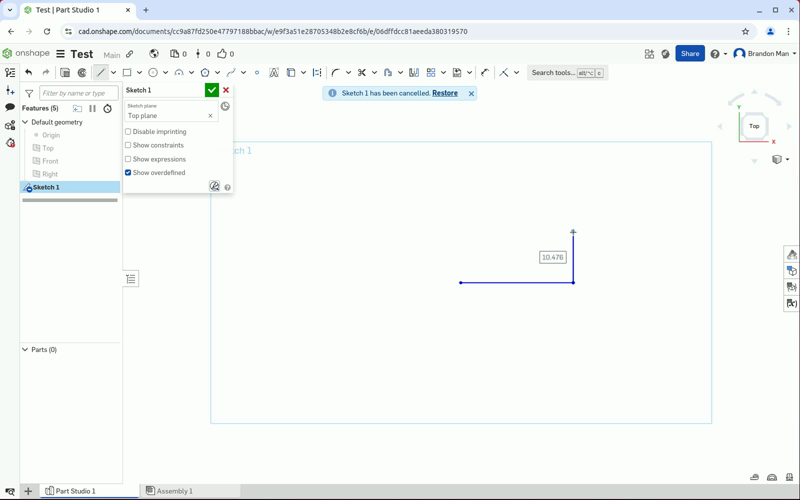
mouse_move(460, 231)
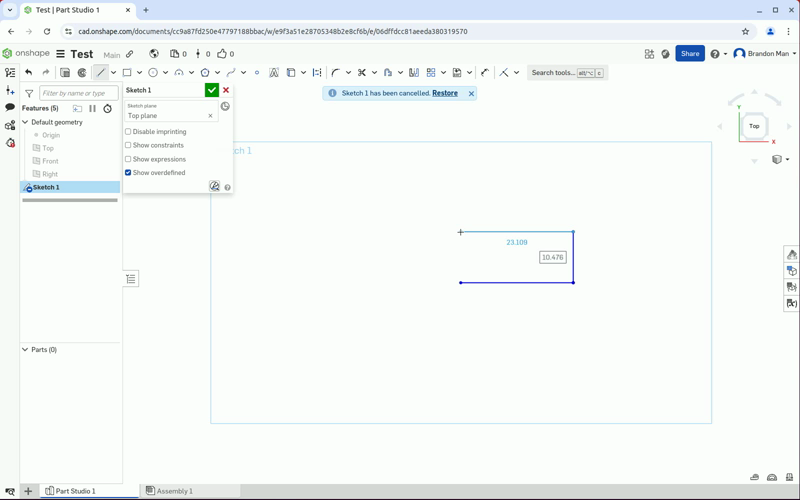
click(460, 231)
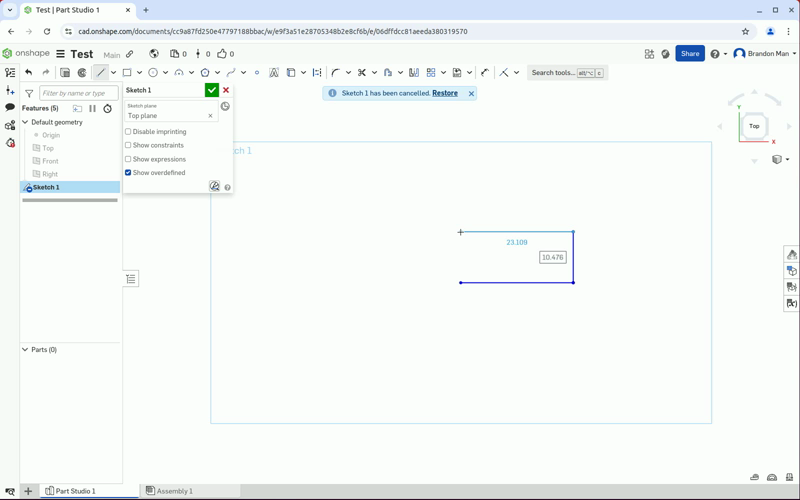
key_up(shift)
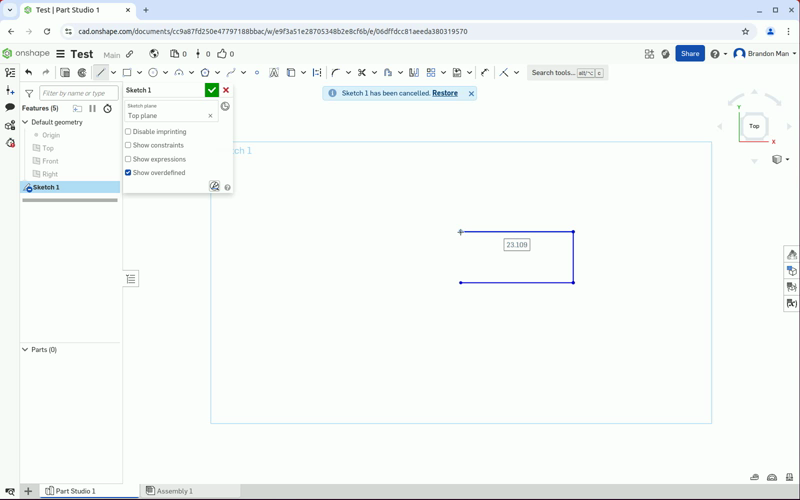
mouse_move(490, 231)
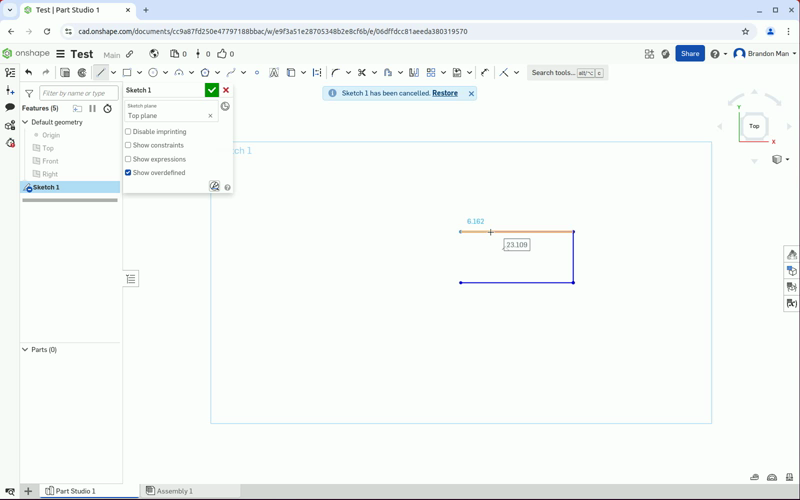
key_down(shift)
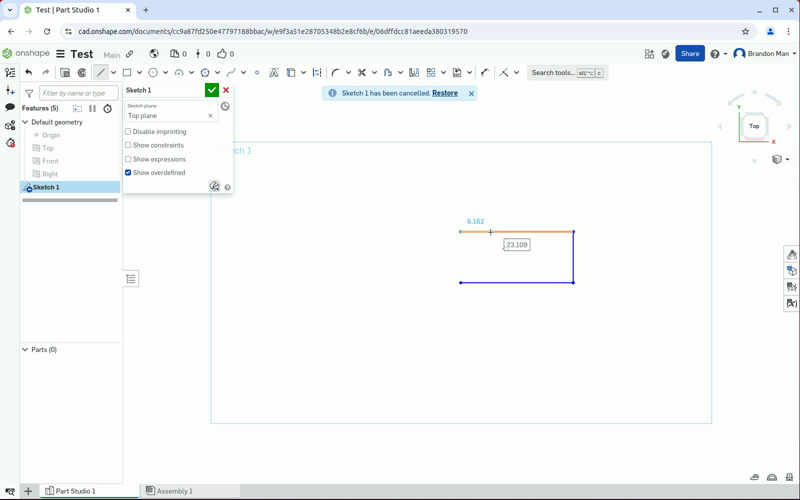
mouse_move(460, 282)
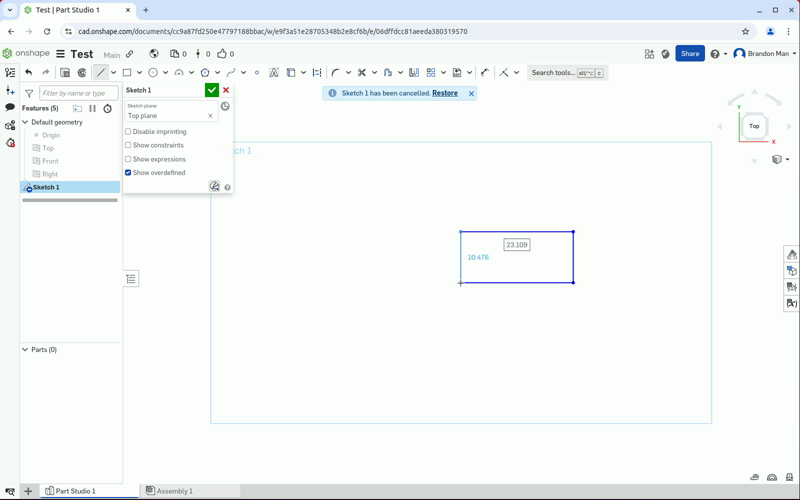
key_up(shift)
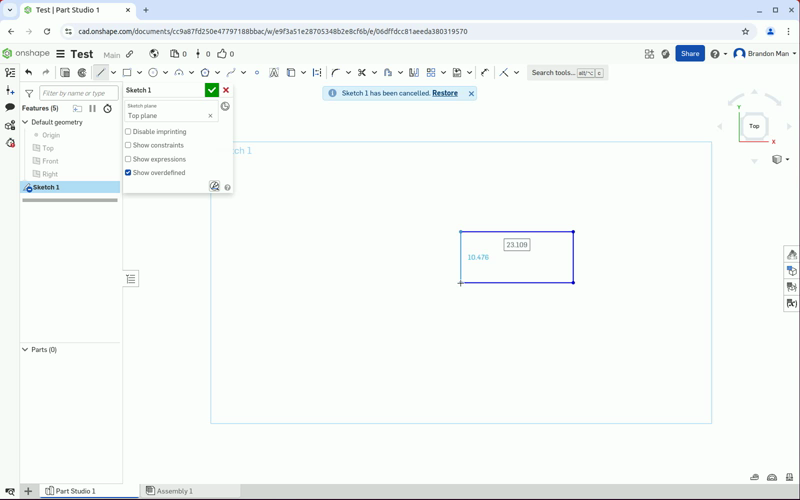
click(460, 282)
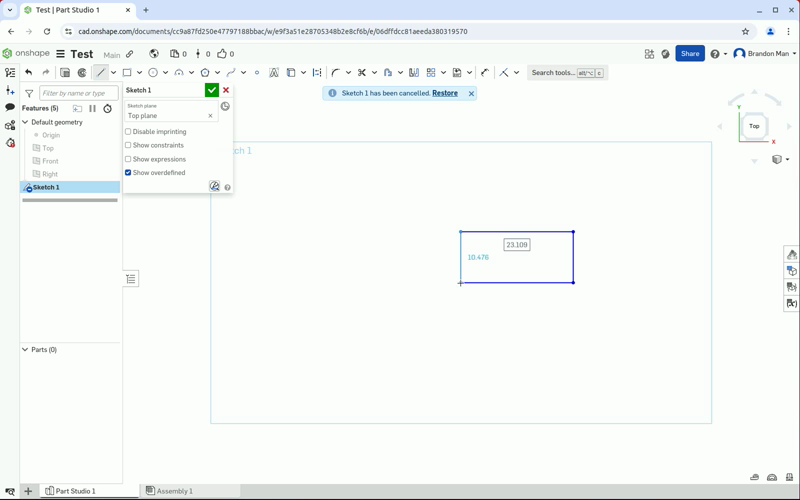
key(esc)
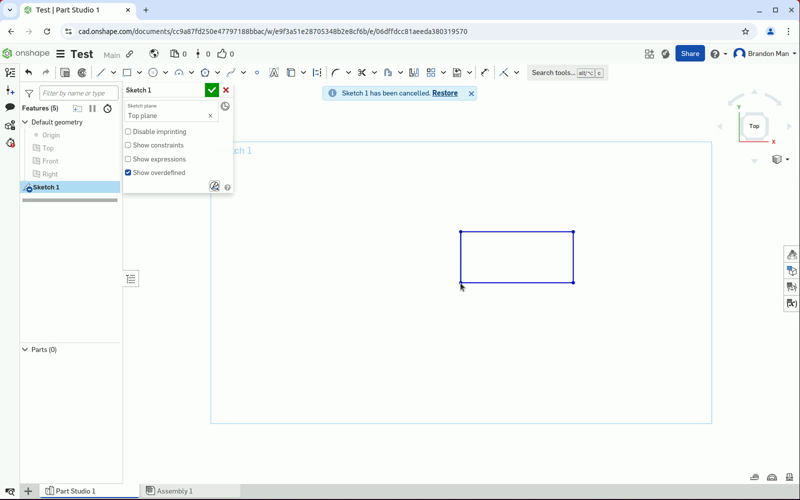
mouse_move(550, 277)
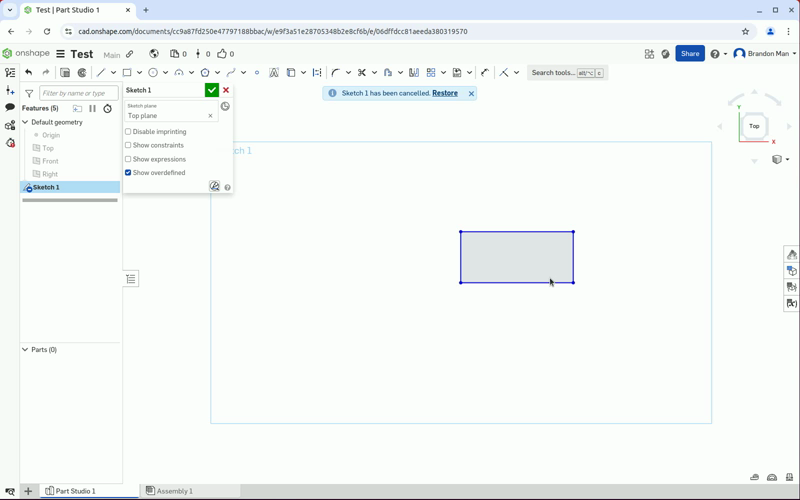
click(550, 277)
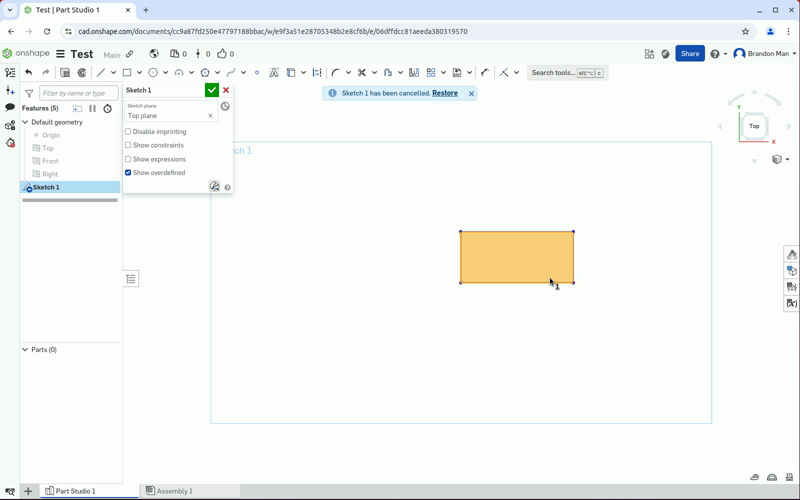
mouse_move(73, 352)
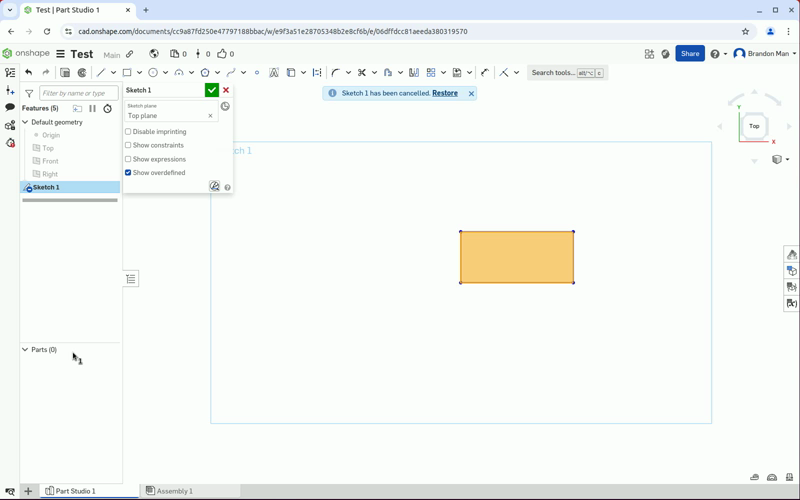
key(shift+y)
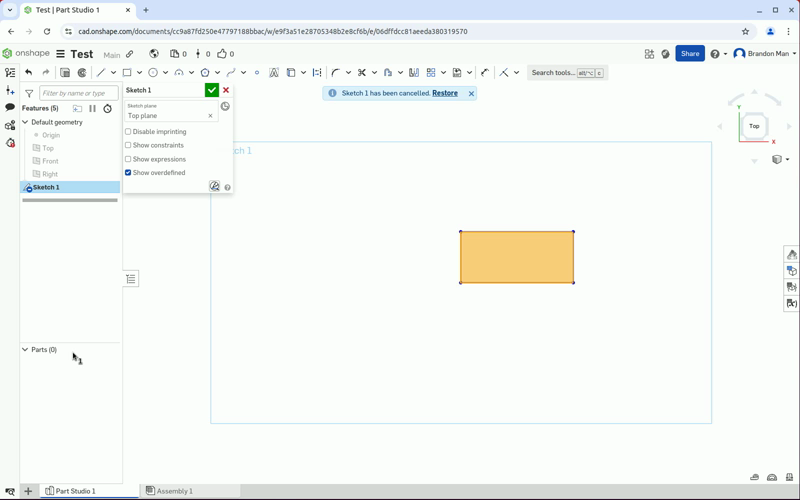
key(shift+e)
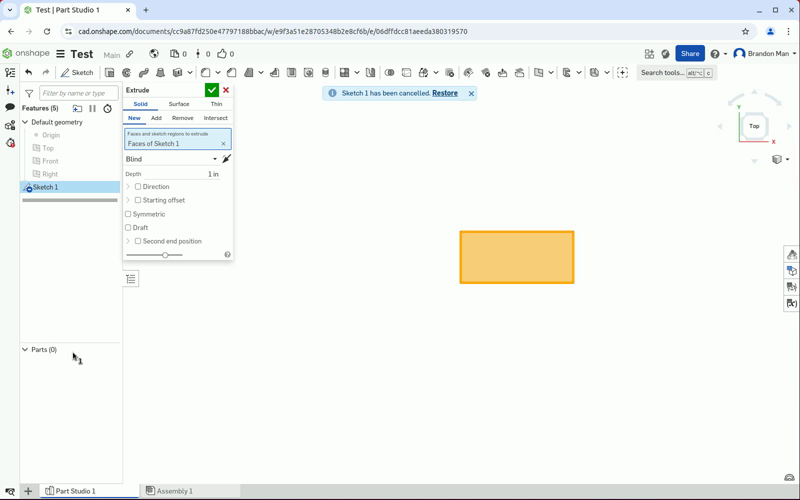
mouse_move(143, 106)
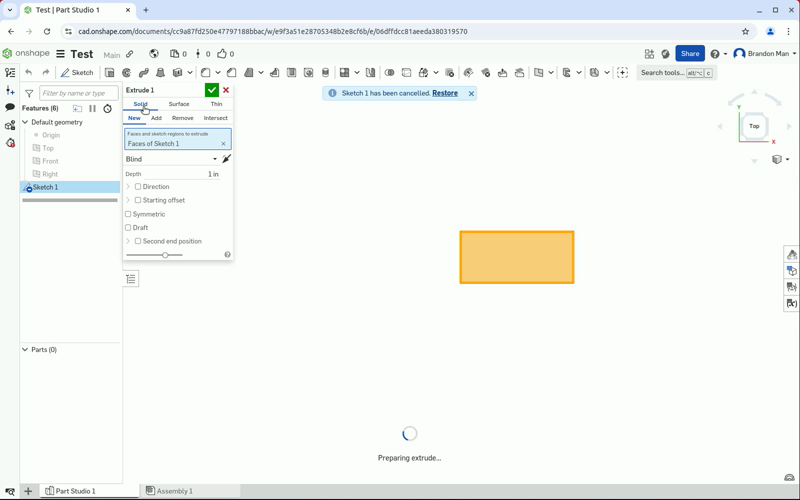
click(143, 106)
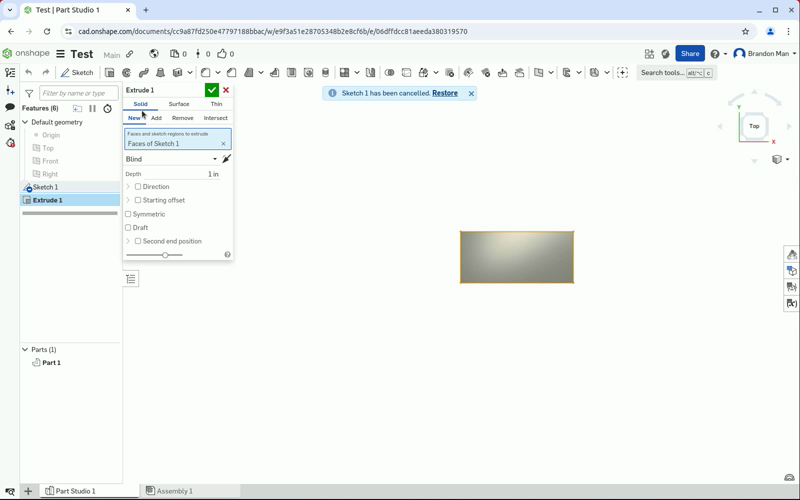
mouse_move(137, 120)
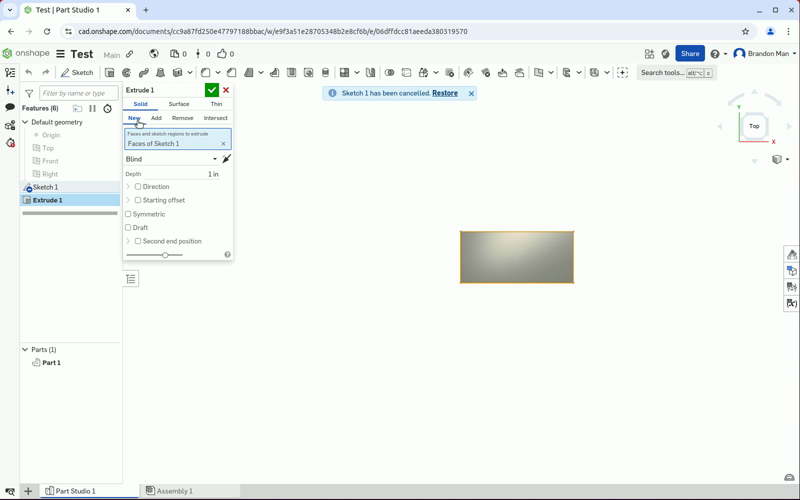
click(137, 120)
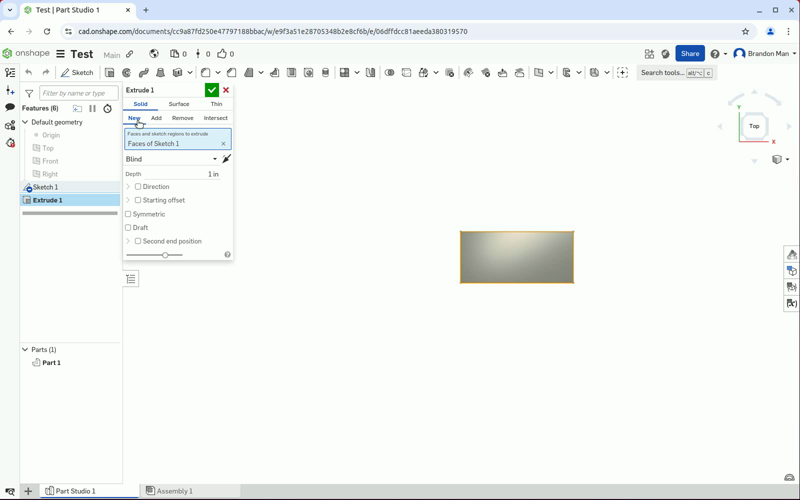
key(tab, 4)
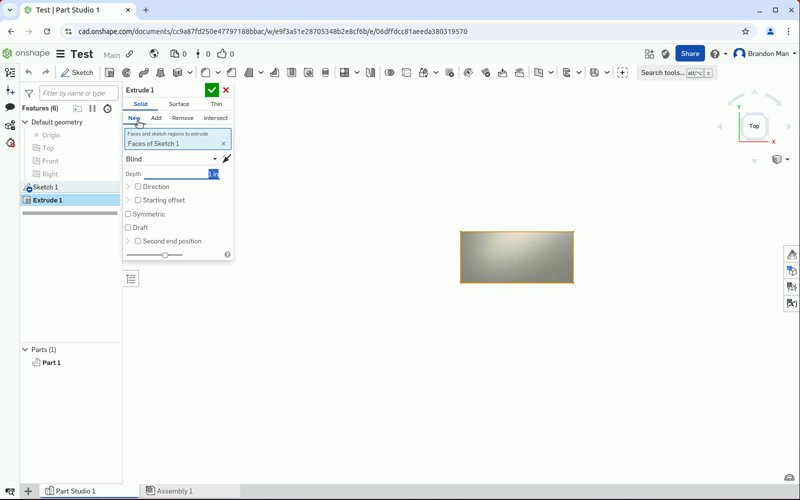
text(8.425)
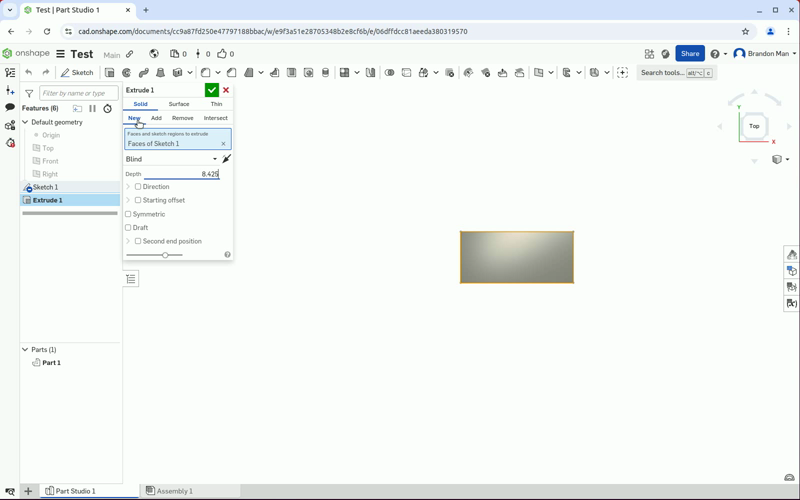
key(enter)
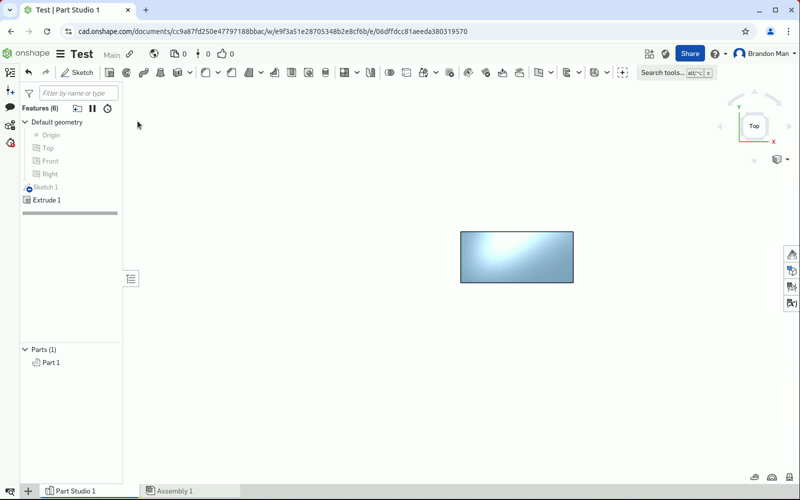
key(shift+h)
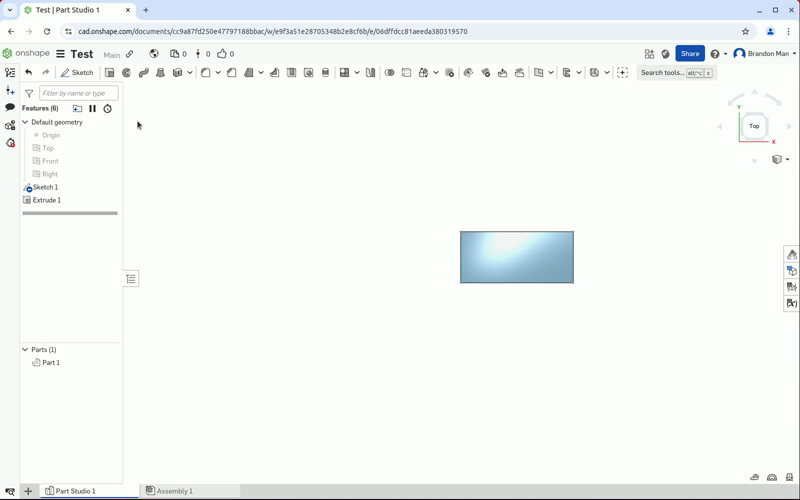
key(shift+h)
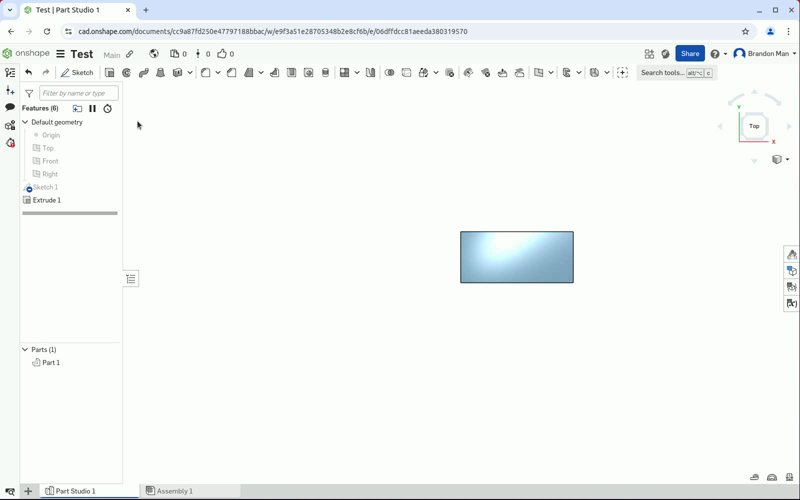
mouse_move(73, 189)
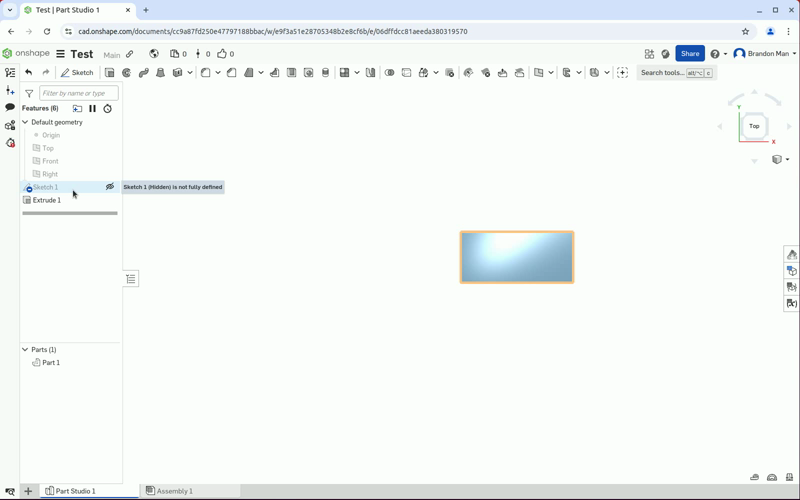
click(73, 189)
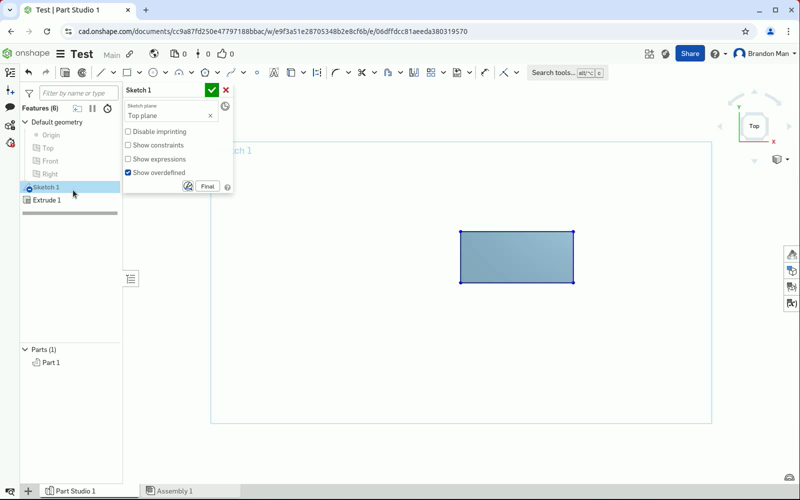
mouse_move(229, 92)
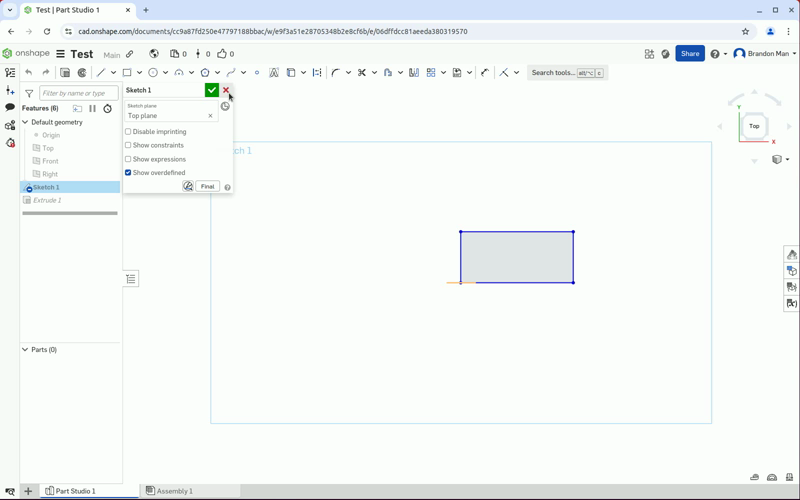
click(229, 92)
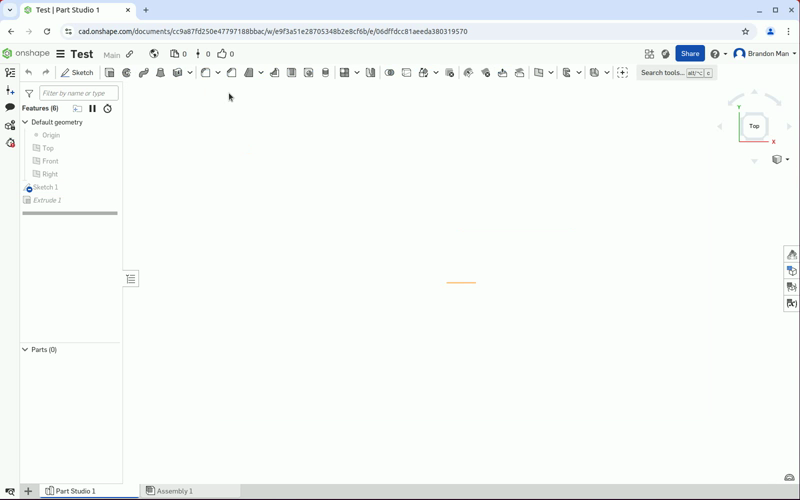
mouse_move(541, 75)
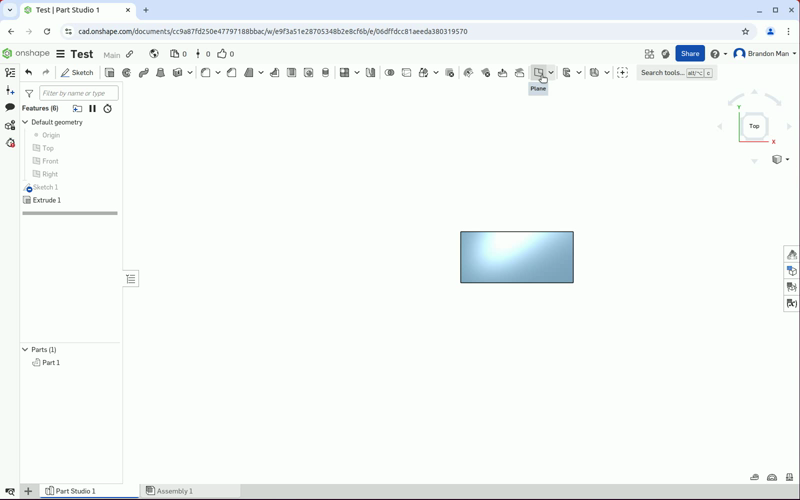
click(541, 75)
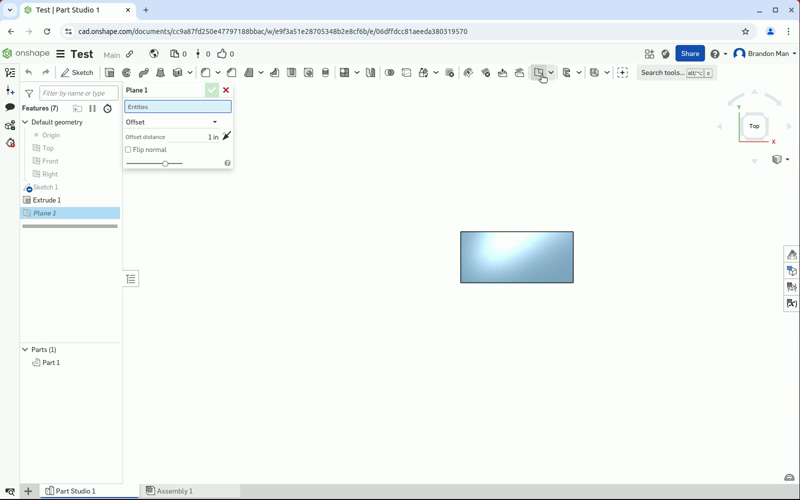
mouse_move(73, 150)
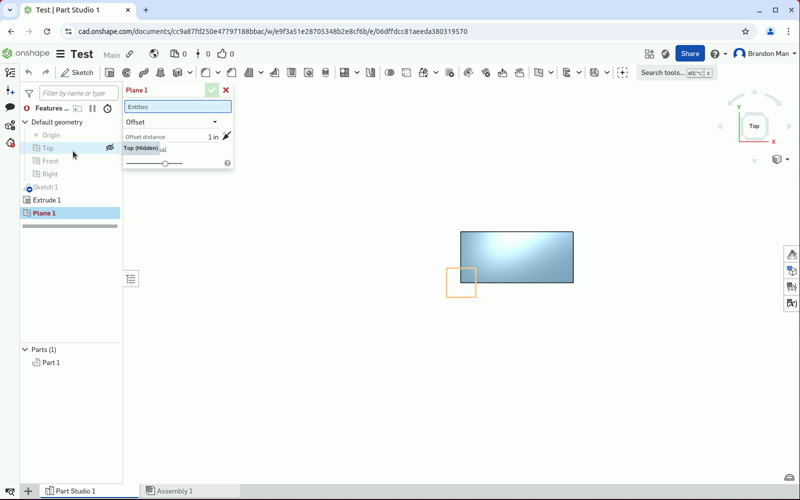
click(73, 150)
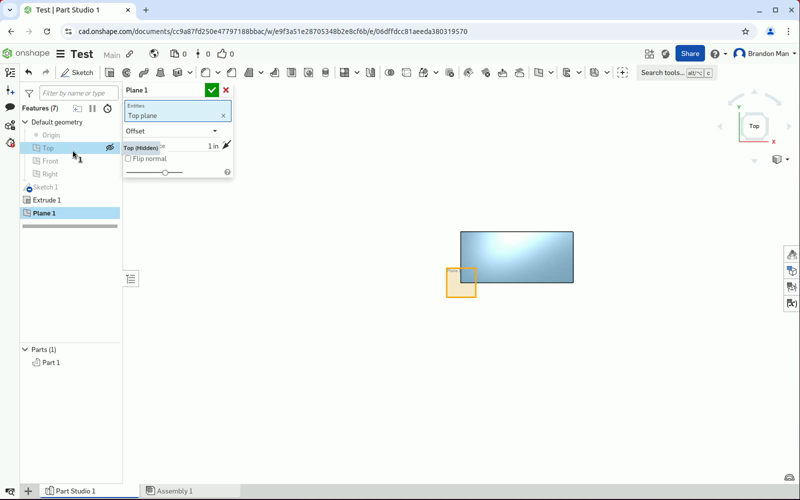
key(tab, 2)
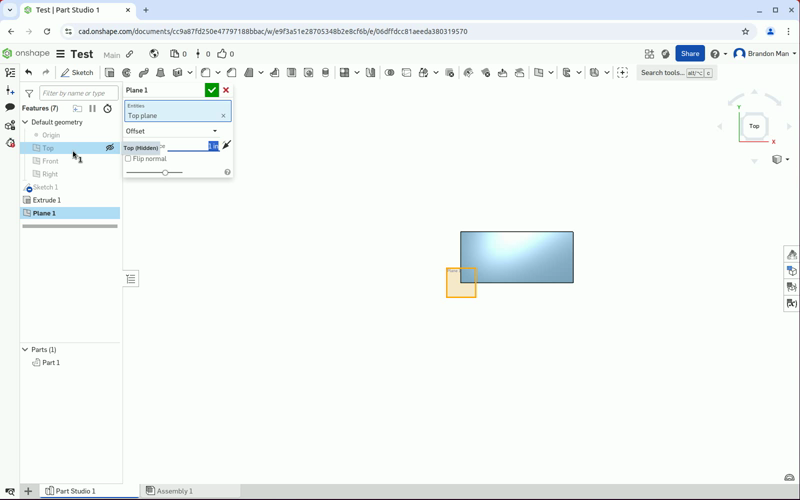
text(8.411)
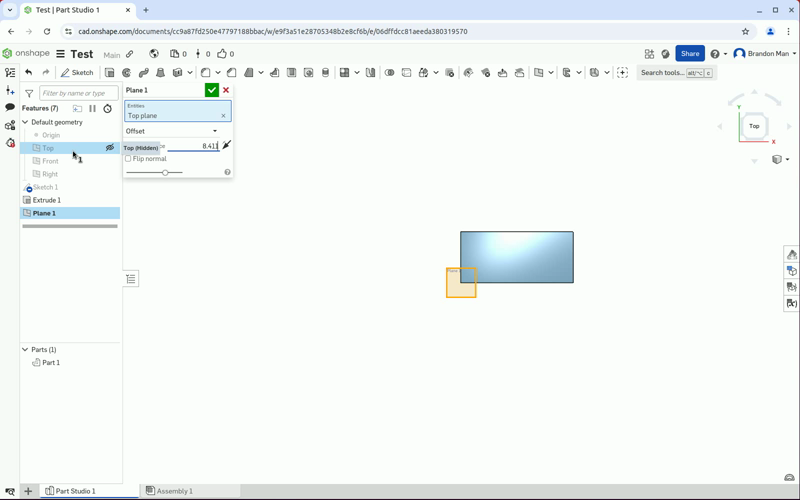
key(enter, 2)
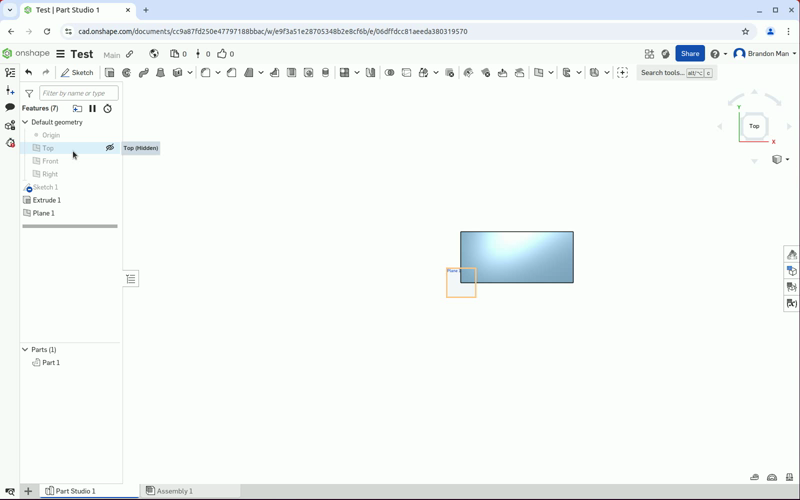
key(shift+s)
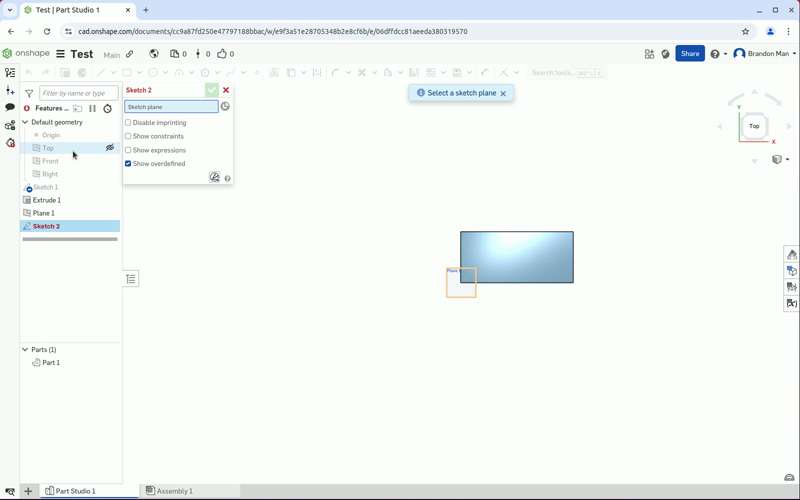
mouse_move(73, 215)
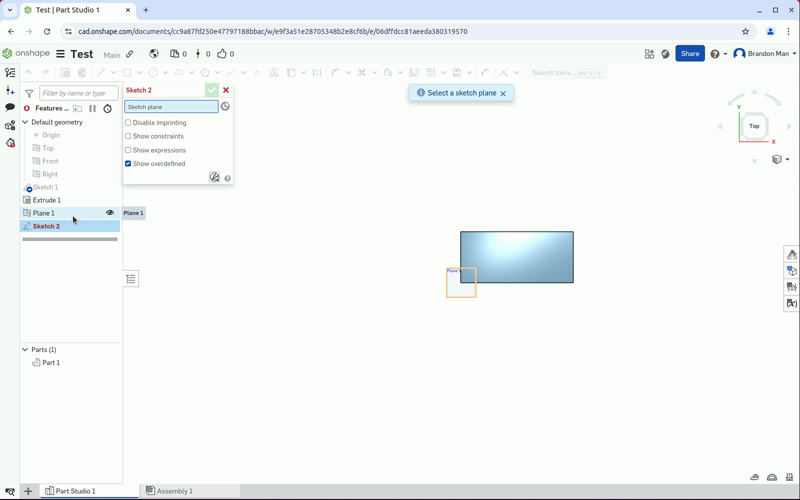
click(73, 215)
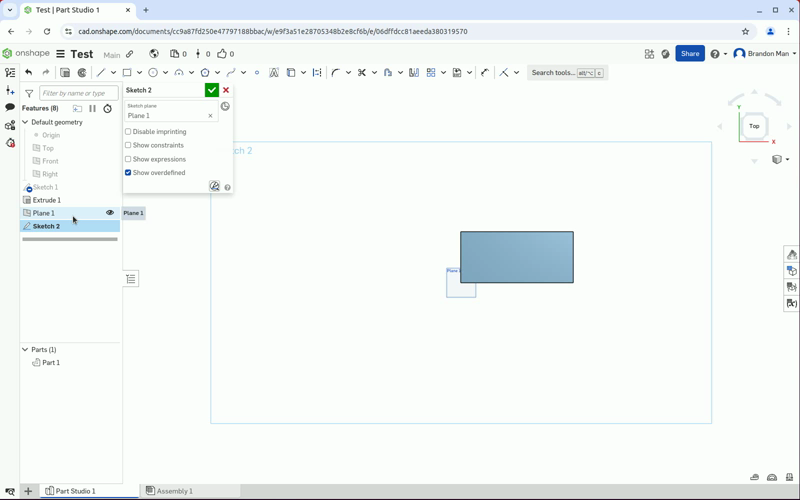
mouse_move(73, 352)
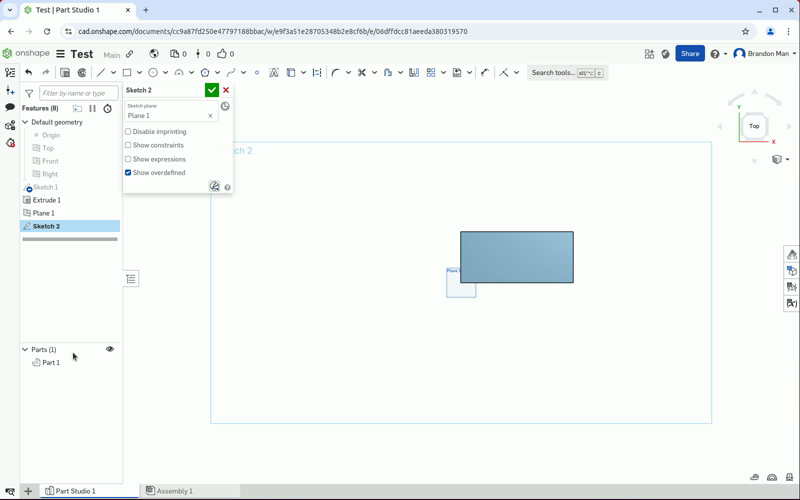
key(y)
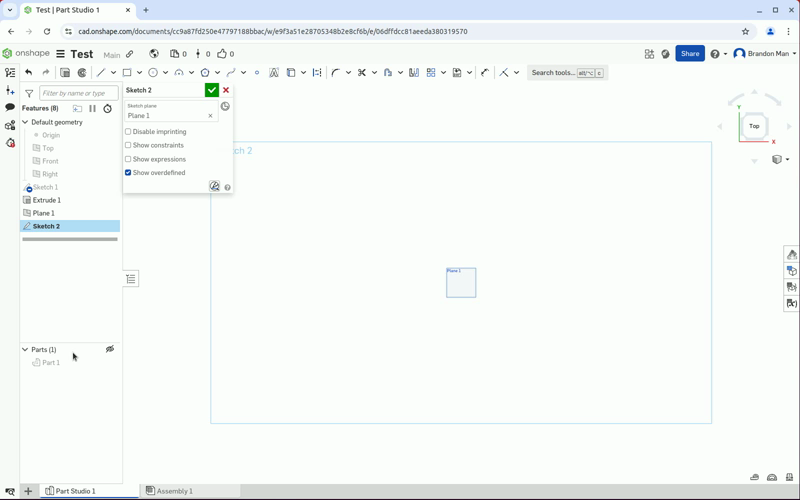
key(l)
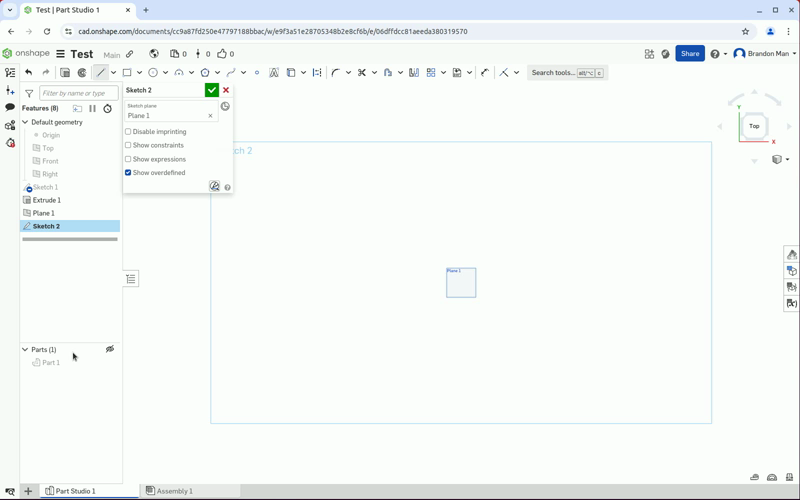
key_down(shift)
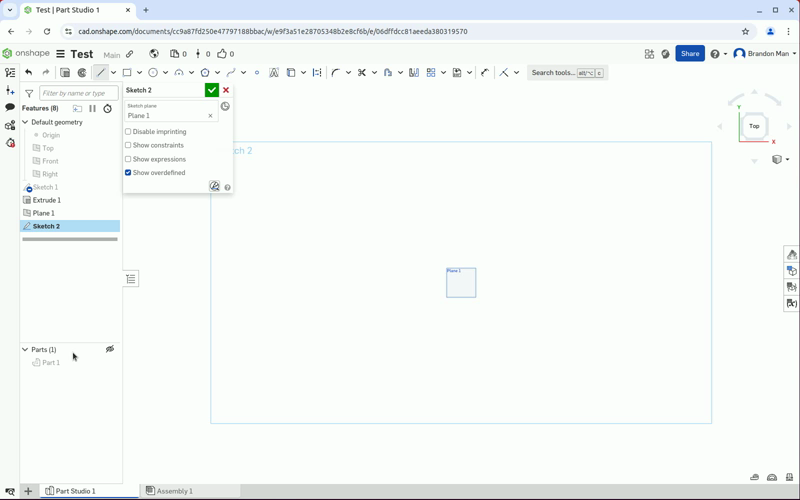
mouse_move(464, 278)
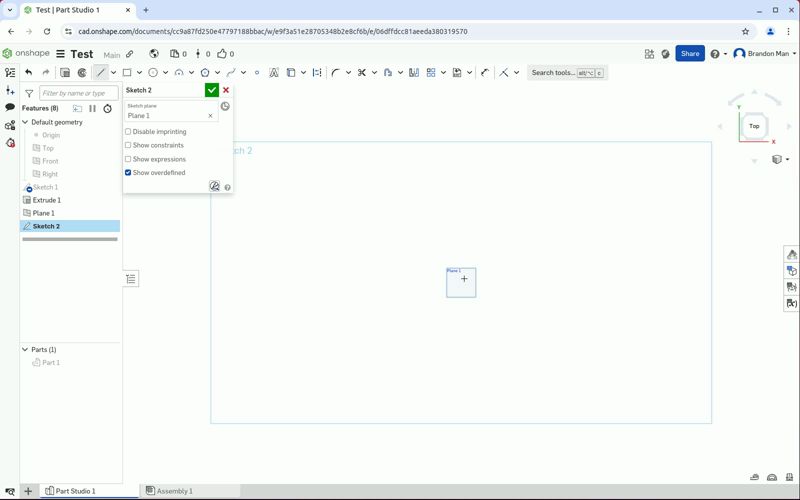
click(464, 278)
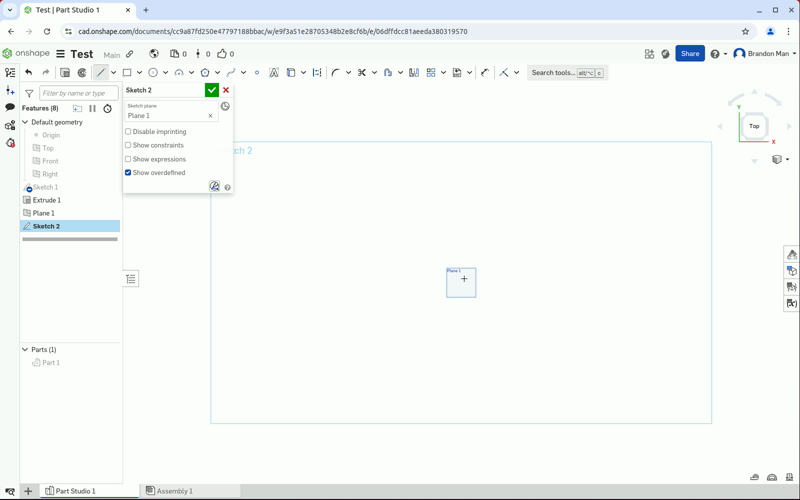
key_up(shift)
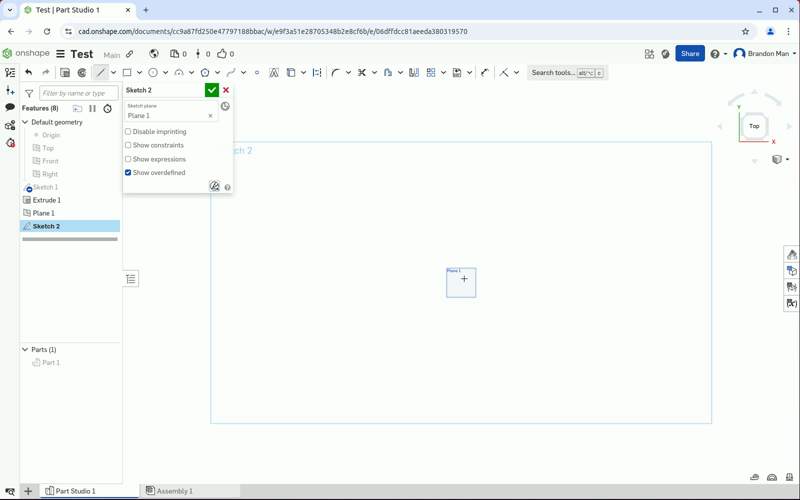
key_down(shift)
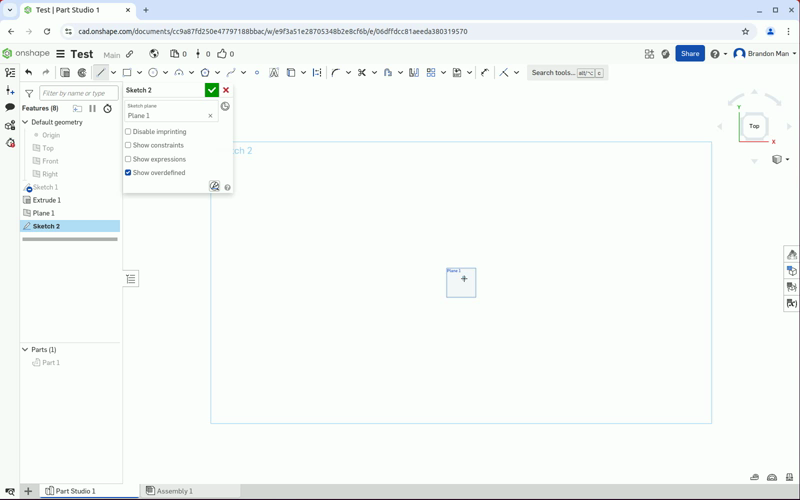
mouse_move(570, 278)
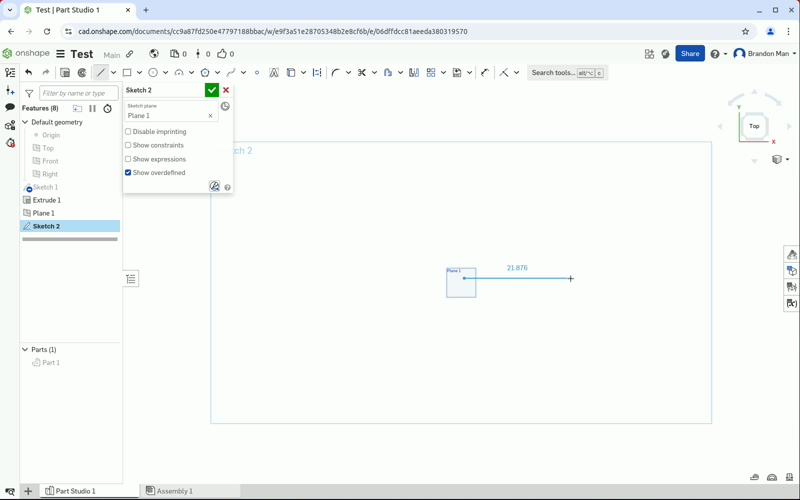
click(570, 278)
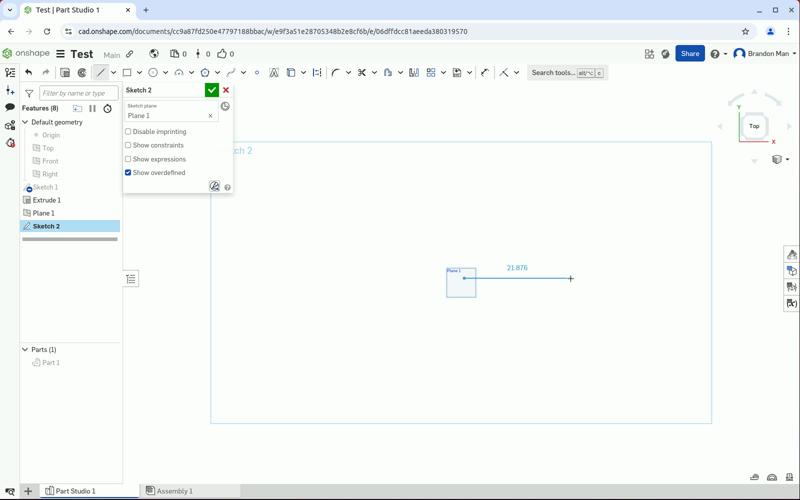
key_up(shift)
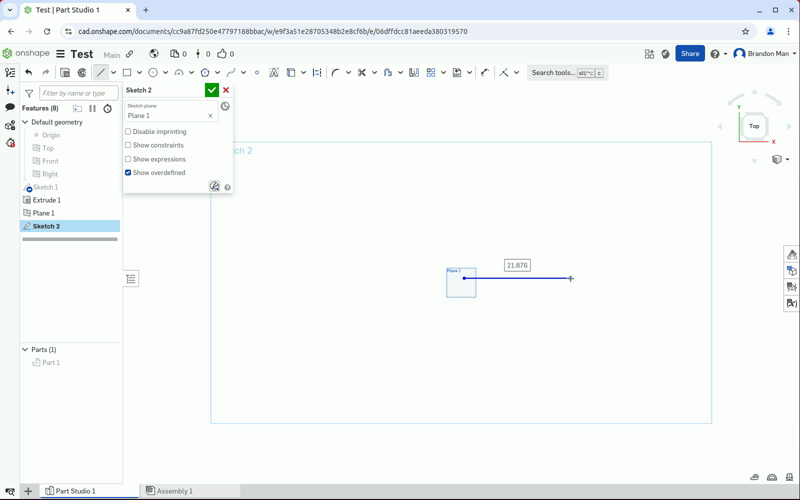
key_down(shift)
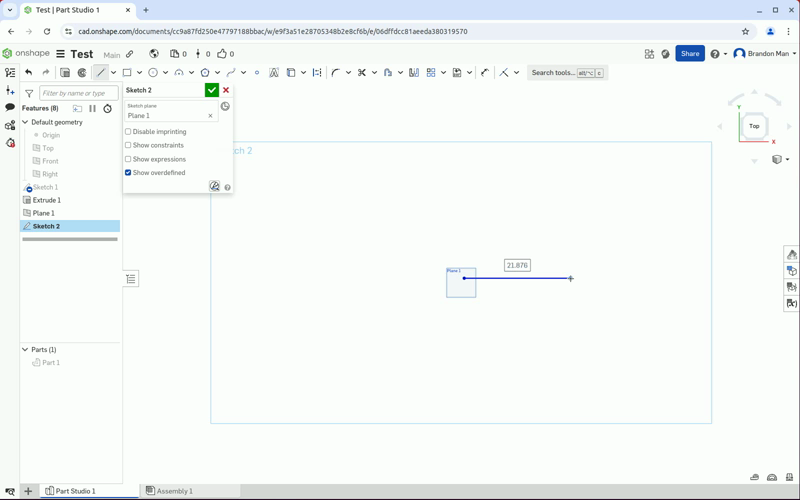
mouse_move(589, 278)
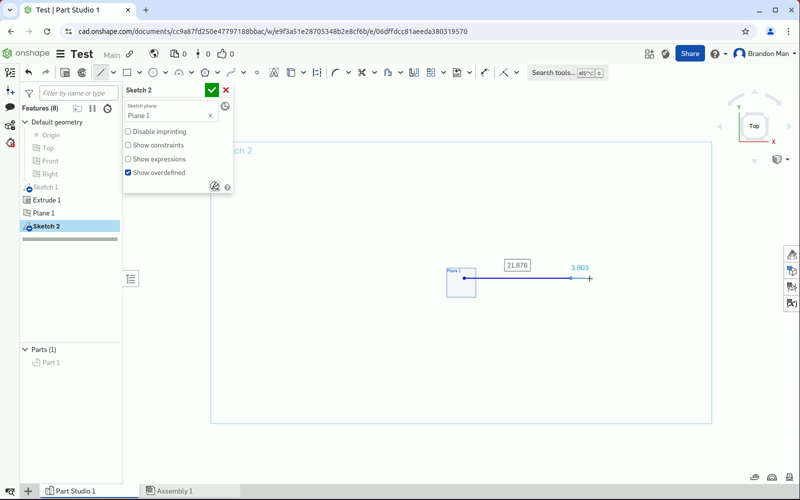
mouse_move(570, 236)
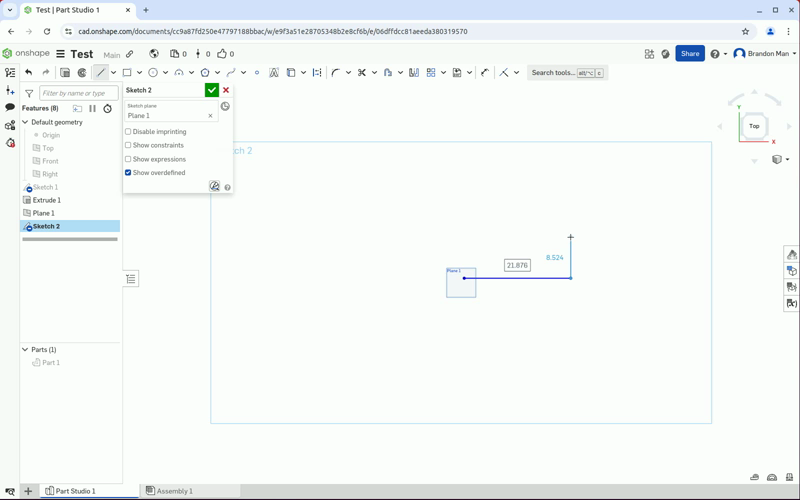
click(570, 236)
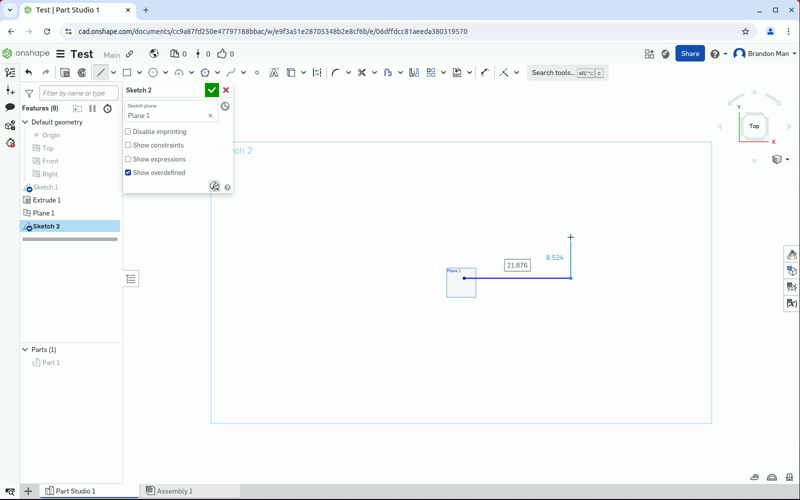
key_up(shift)
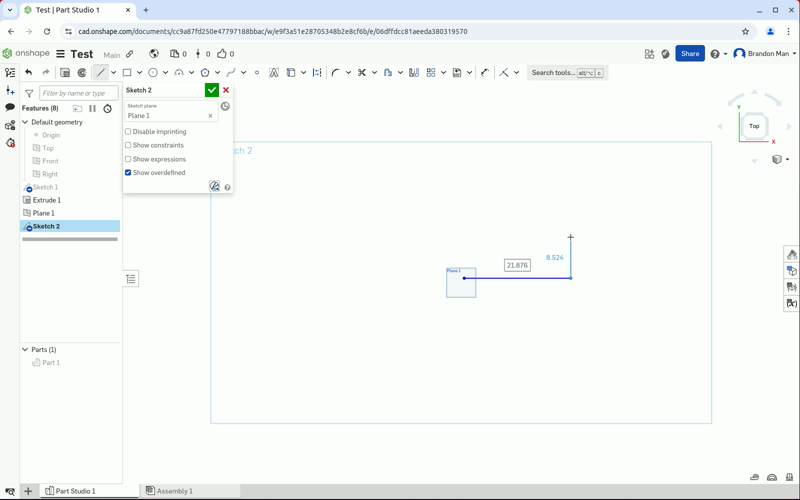
key_down(shift)
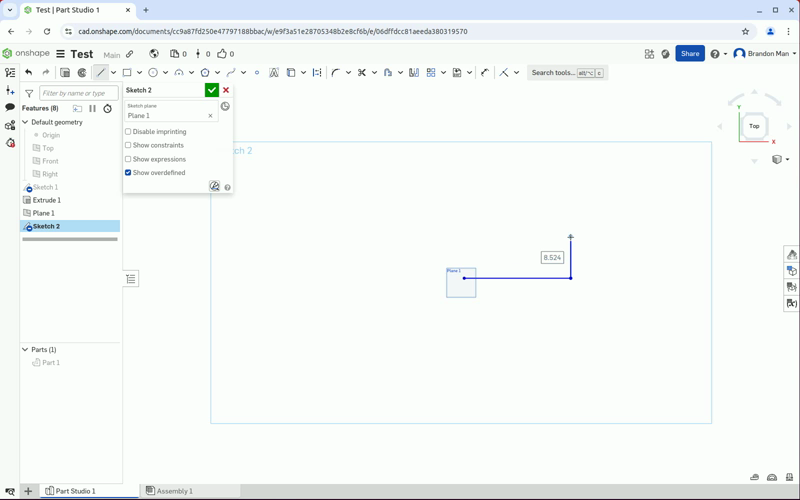
mouse_move(464, 236)
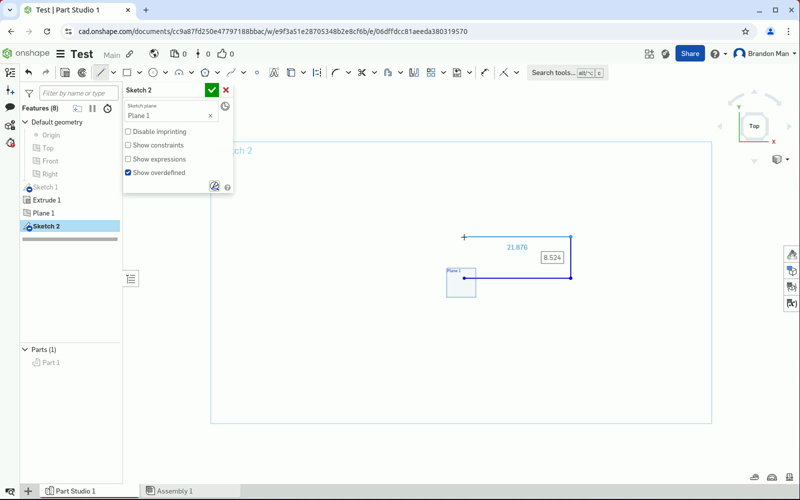
click(464, 236)
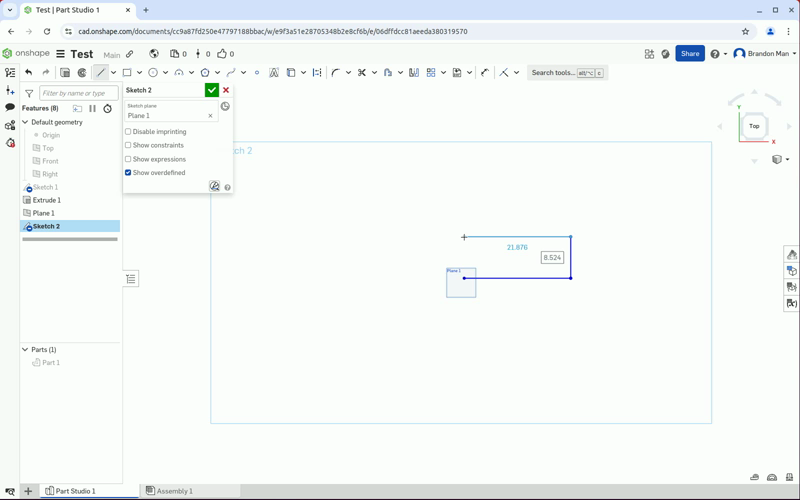
key_up(shift)
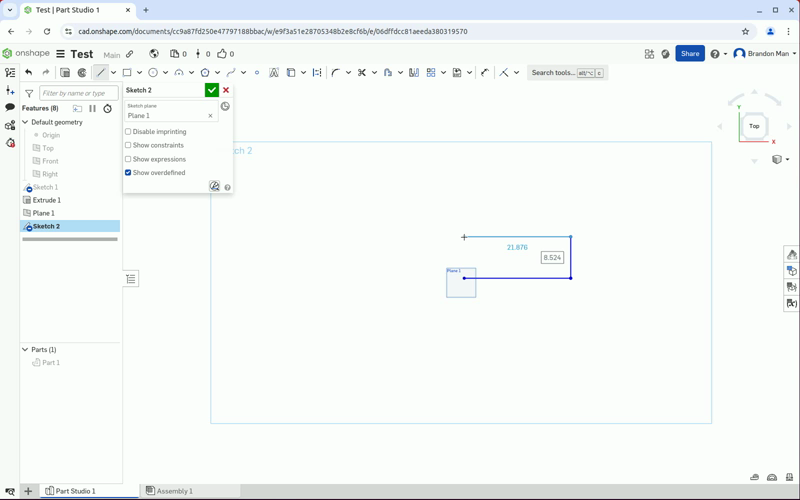
mouse_move(494, 236)
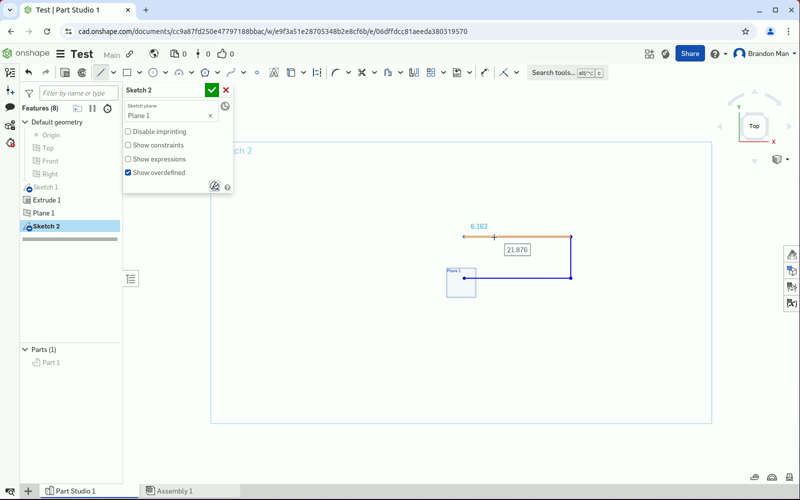
key_down(shift)
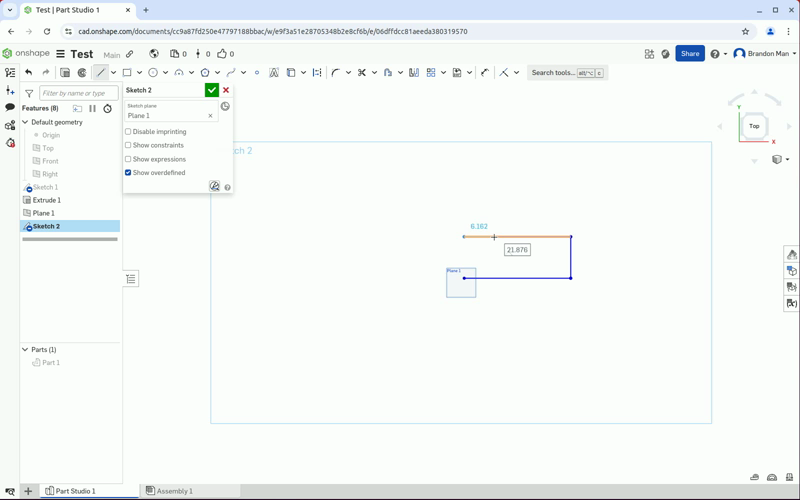
mouse_move(464, 278)
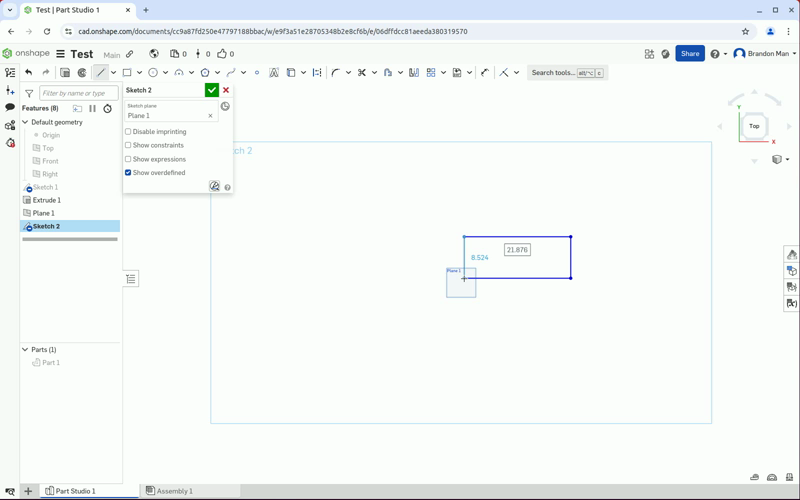
key_up(shift)
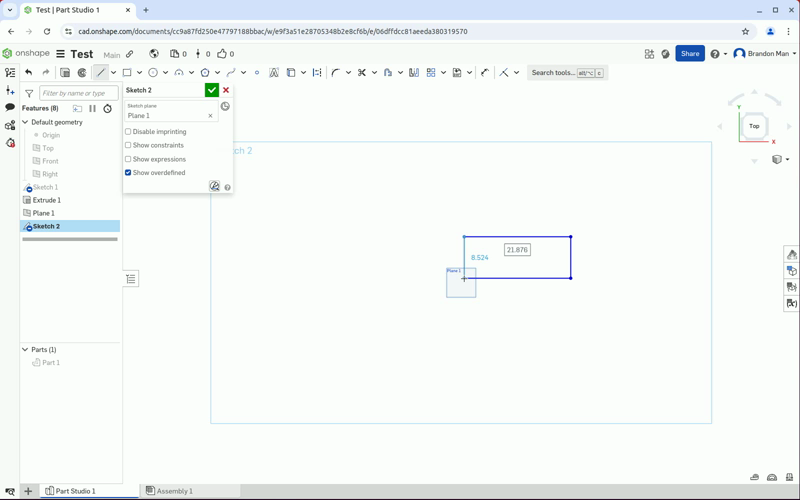
click(464, 278)
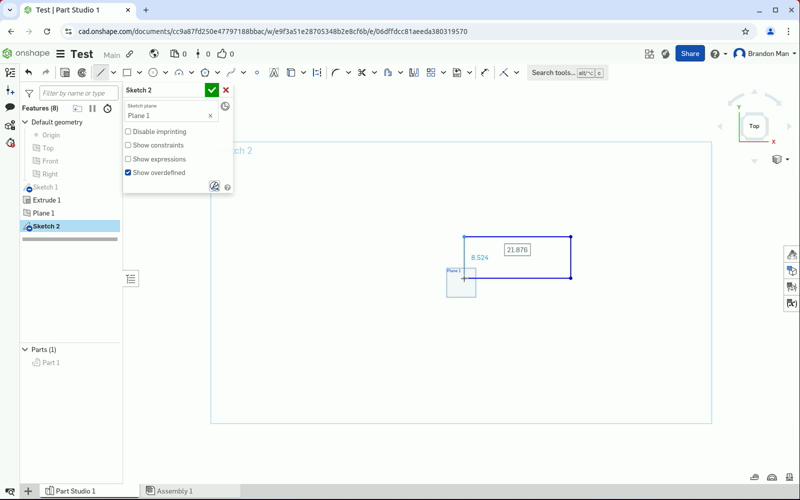
key(esc)
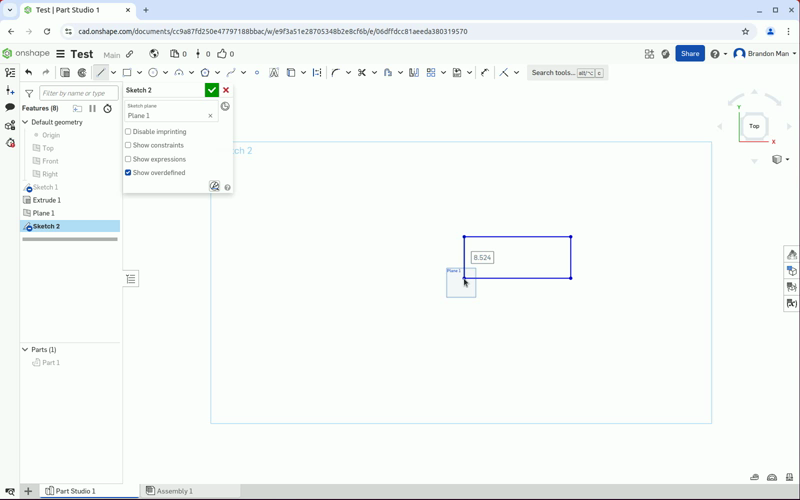
mouse_move(534, 270)
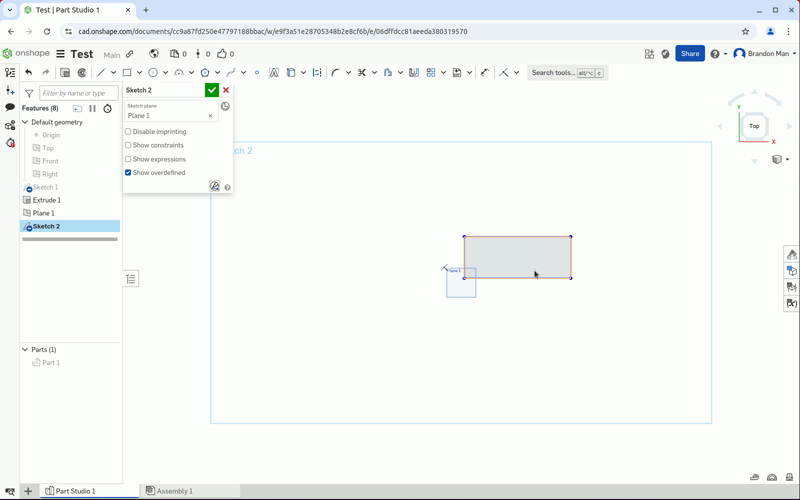
click(534, 270)
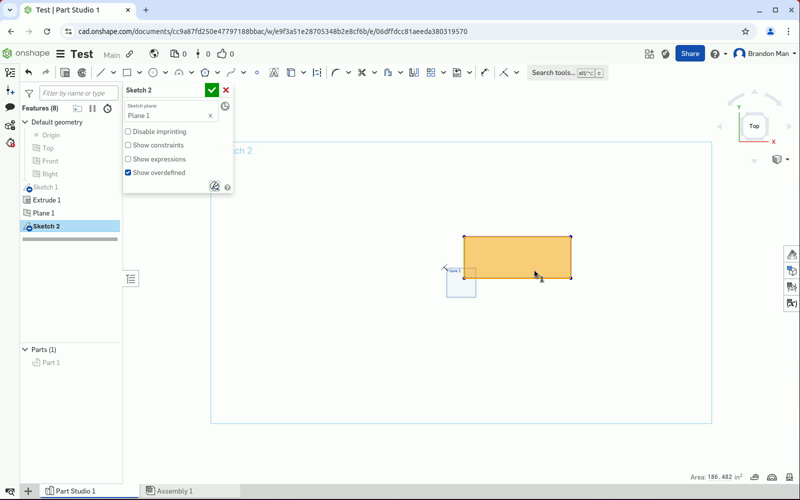
mouse_move(73, 352)
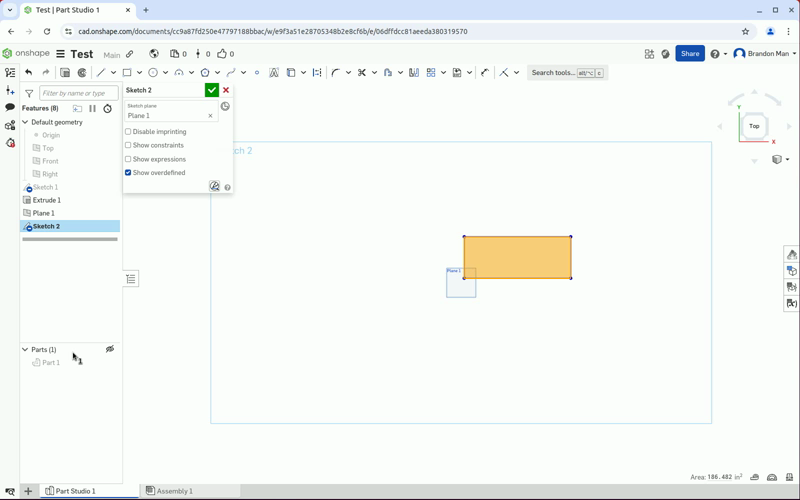
key(shift+y)
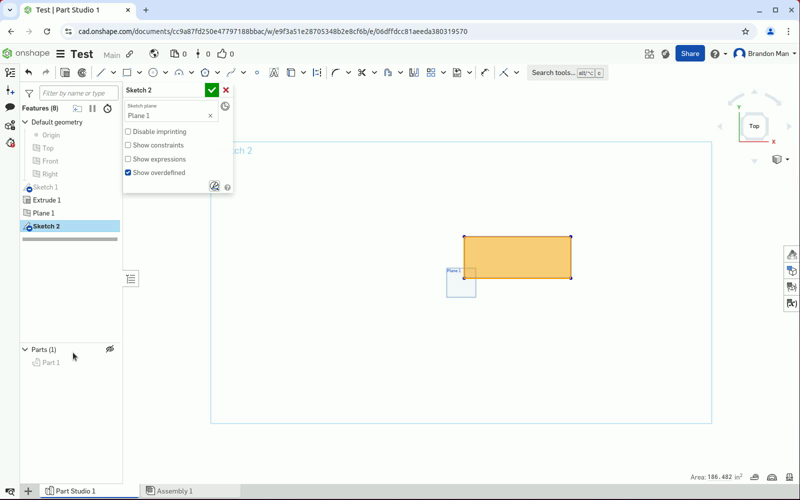
key(shift+e)
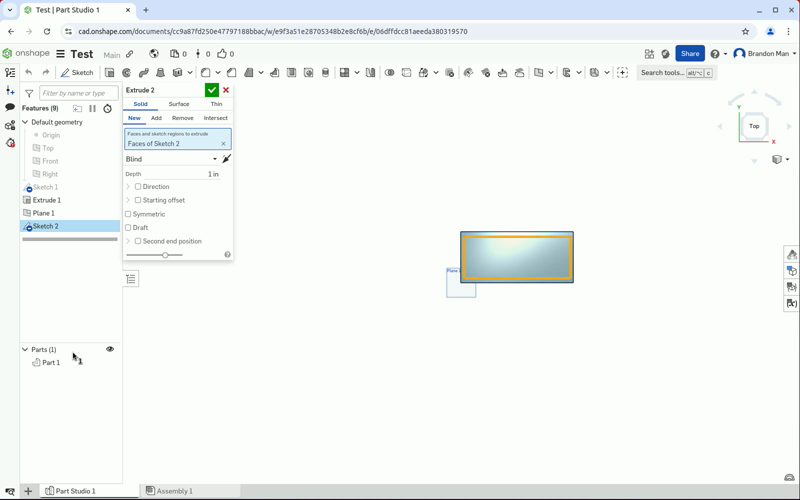
mouse_move(143, 106)
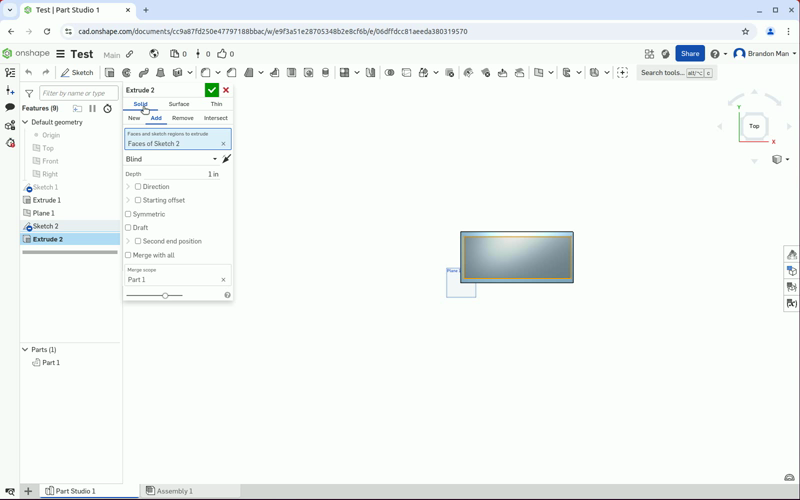
click(143, 106)
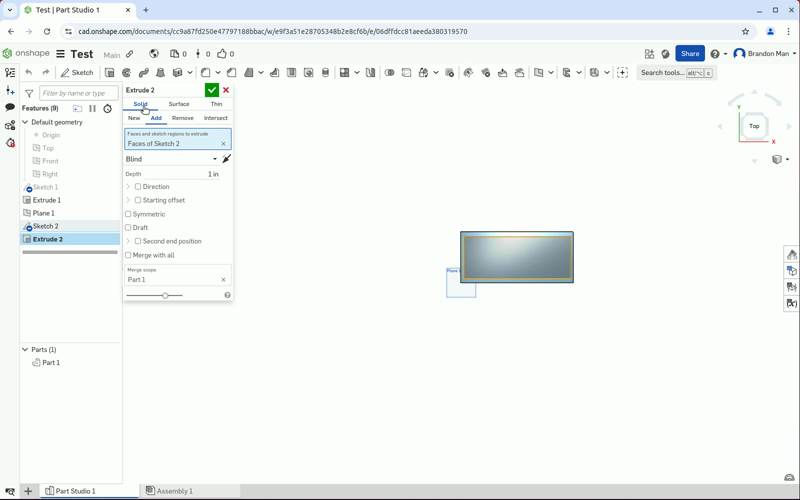
mouse_move(186, 120)
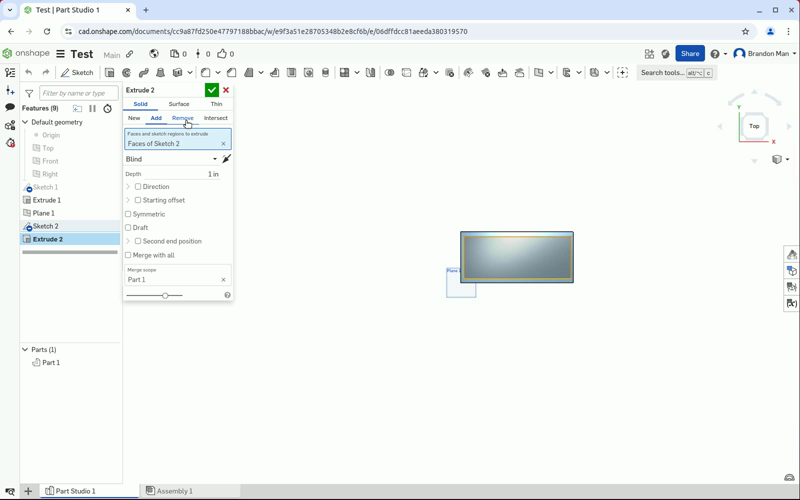
click(186, 120)
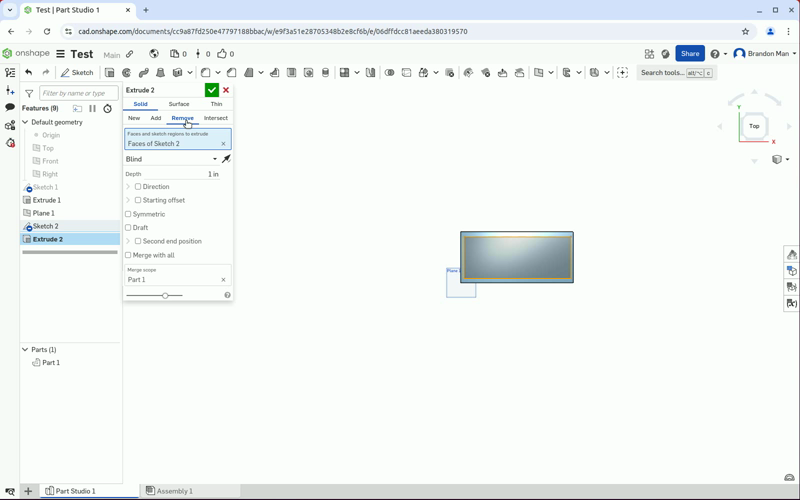
key(tab, 4)
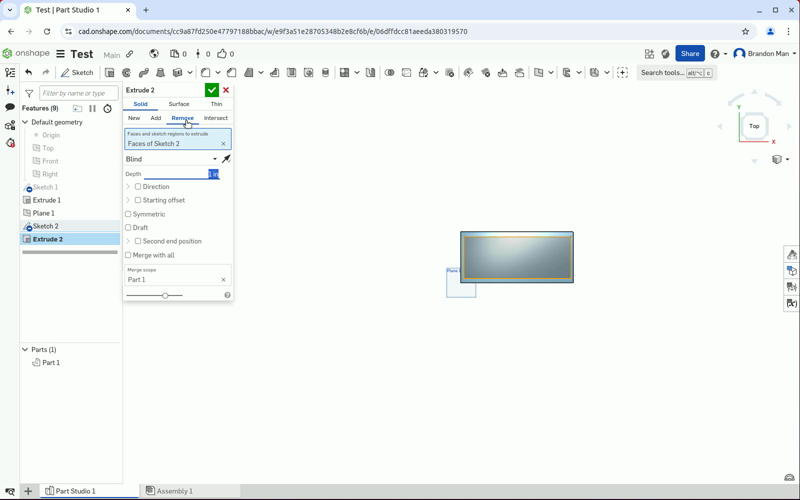
text(6.981)
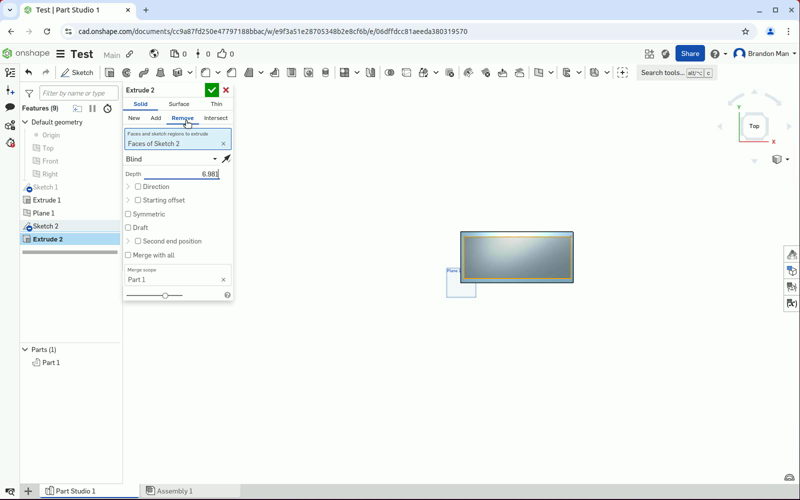
key(tab, 6)
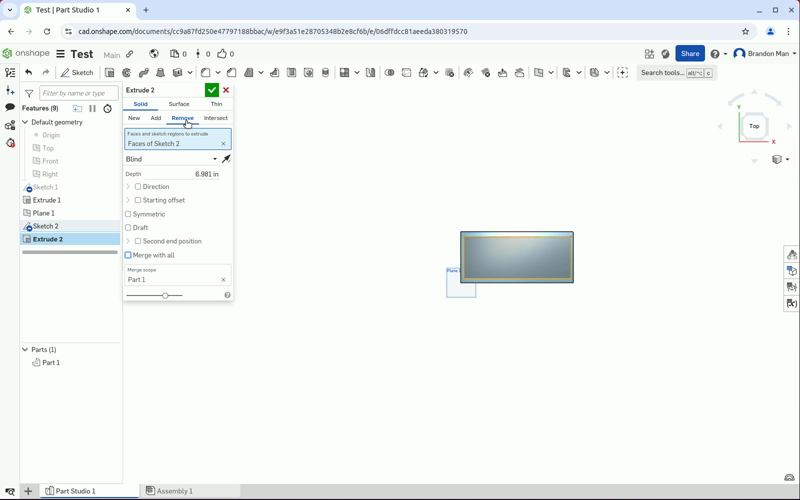
key(space)
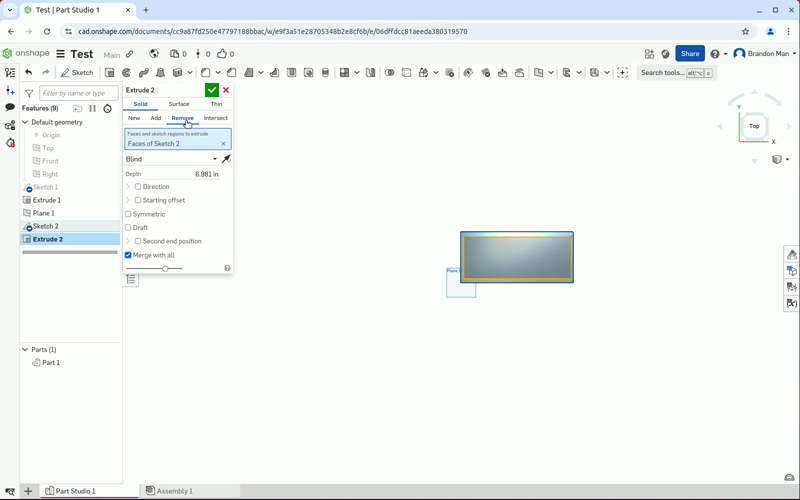
key(enter)
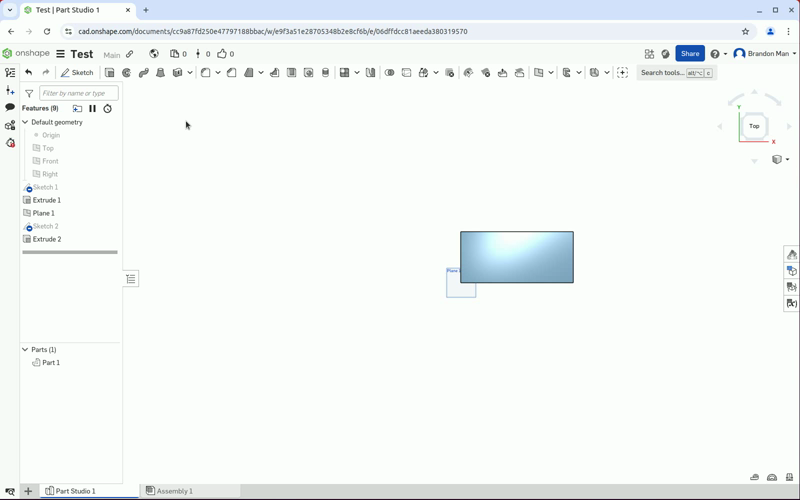
key(shift+h)
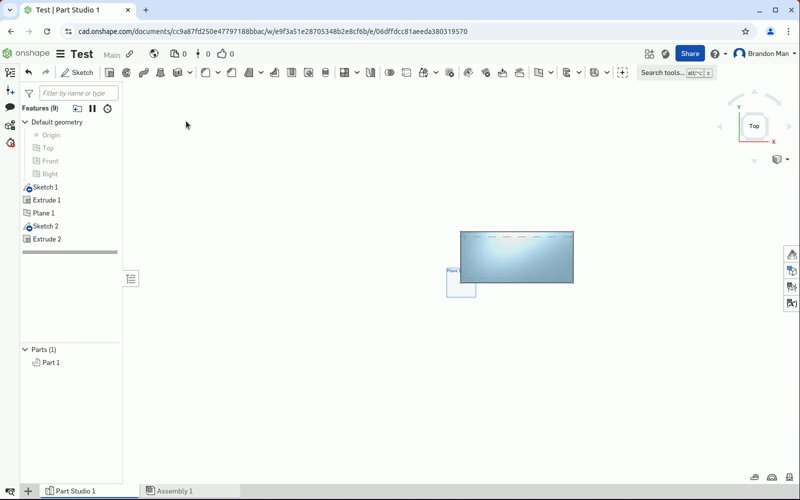
key(shift+h)
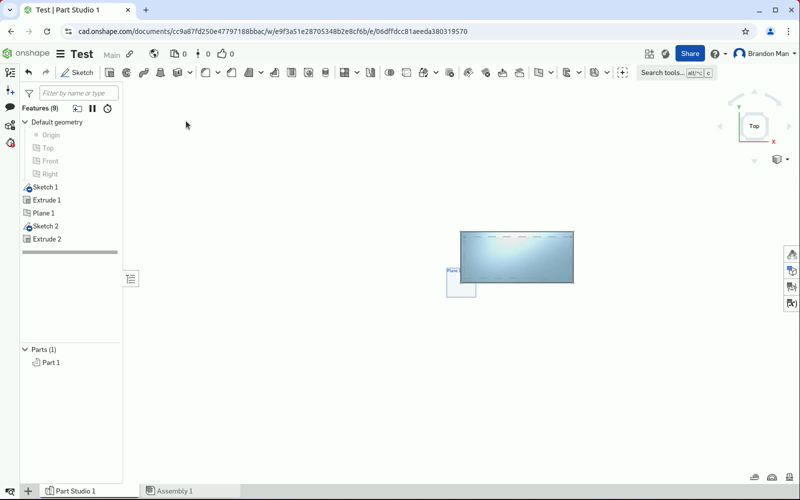
key(shift+7)
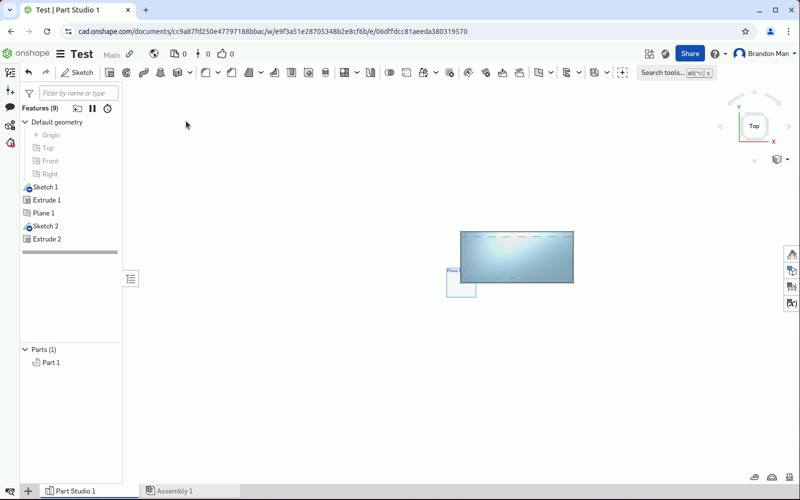
key(up, 3)
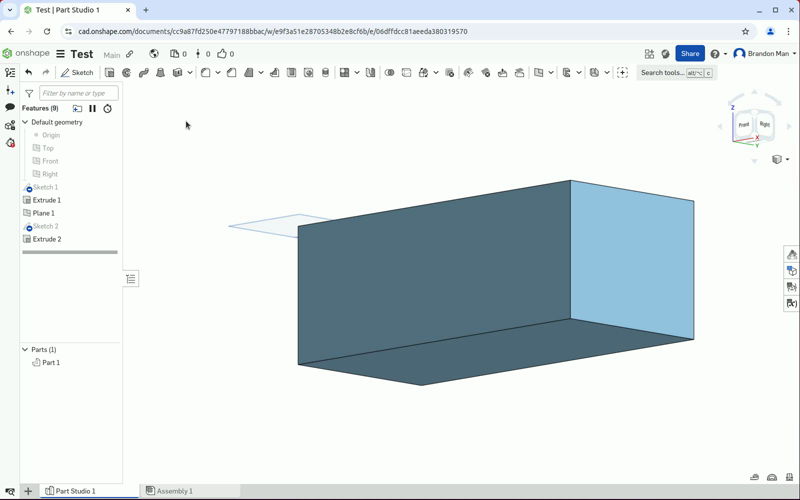
key(left, 3)
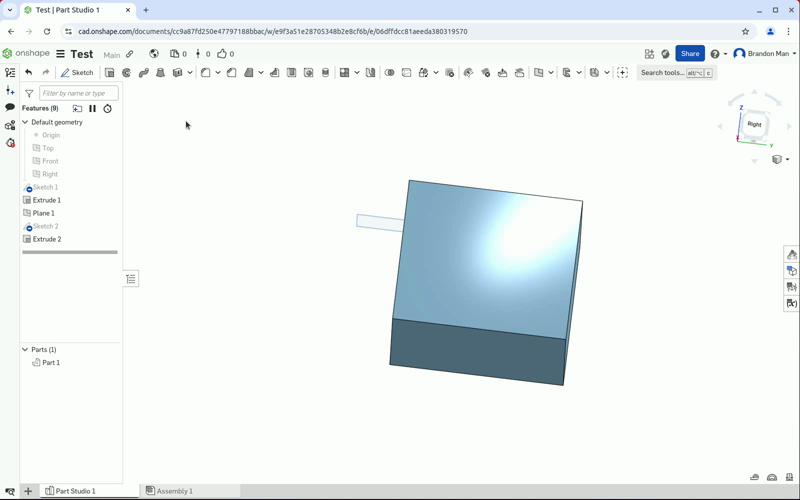
key(right, 3)
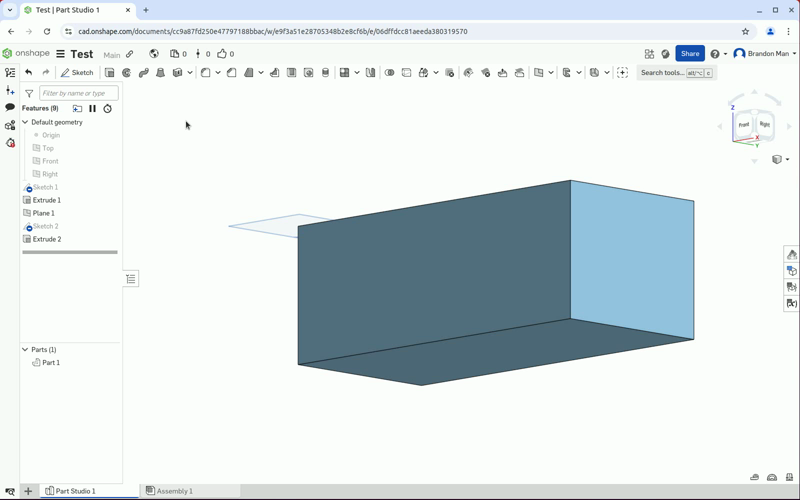
key(down, 3)
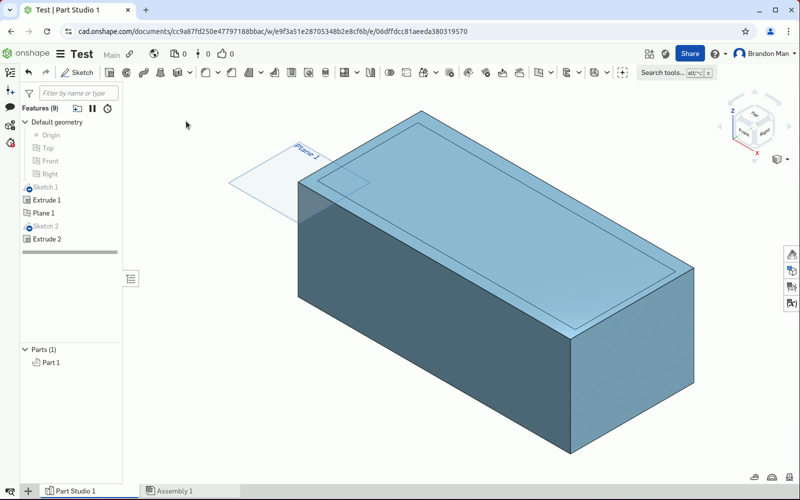
mouse_move(73, 189)
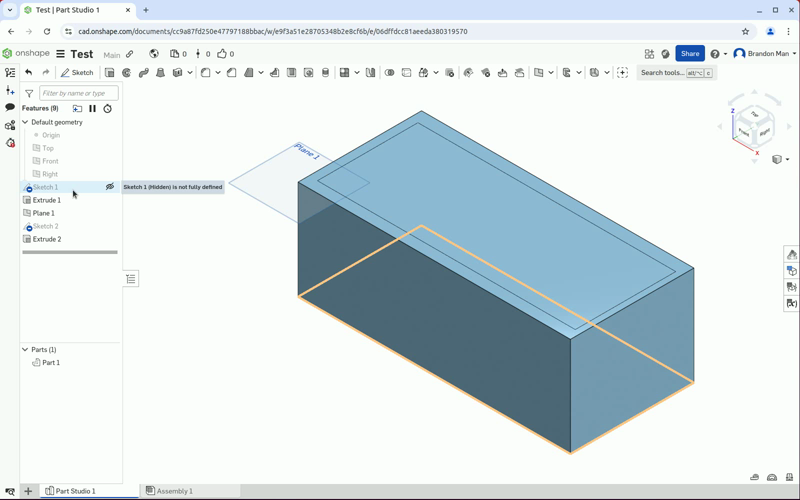
click(73, 189)